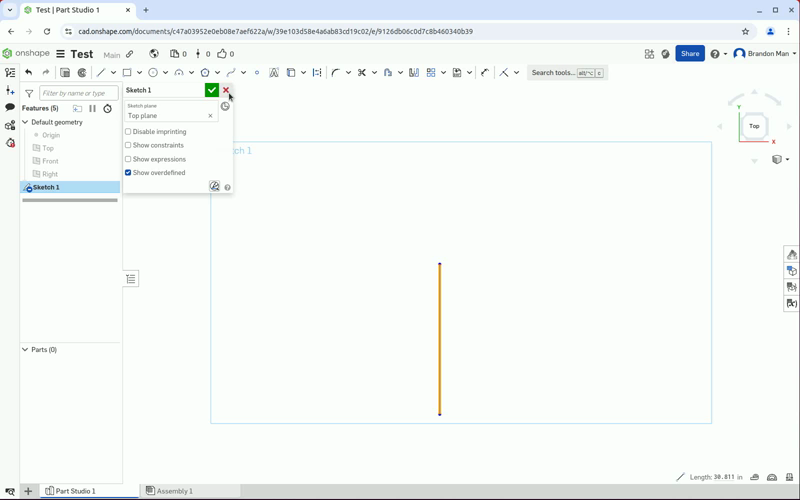
key(shift+h)
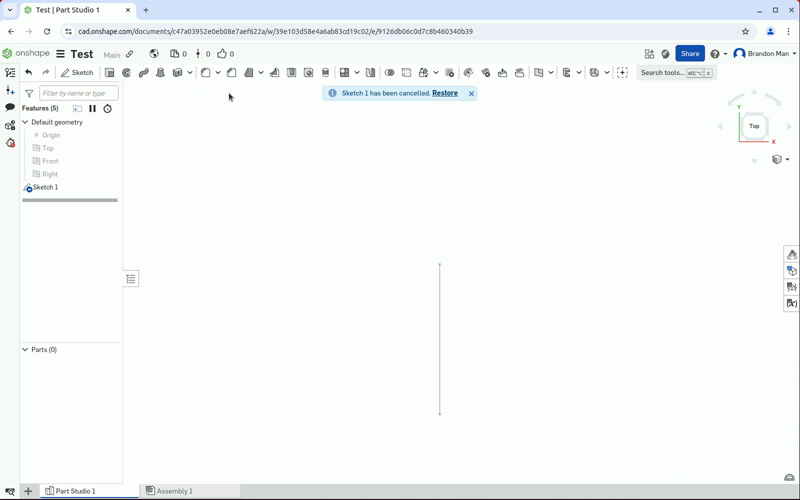
key(shift+s)
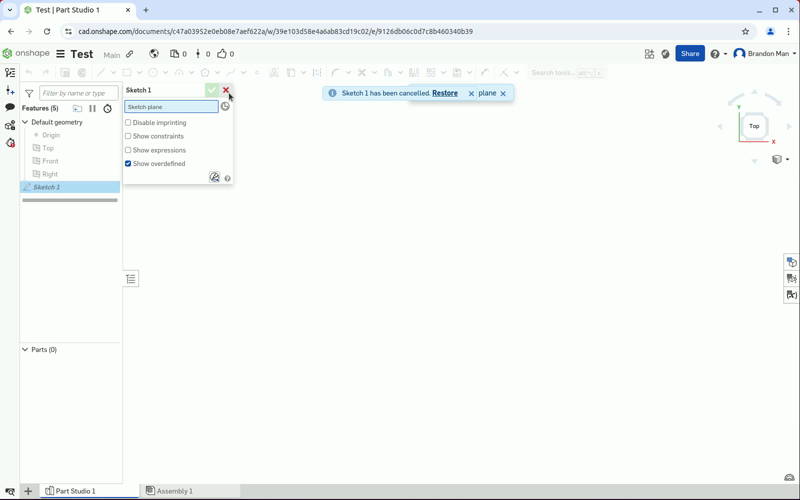
mouse_move(73, 150)
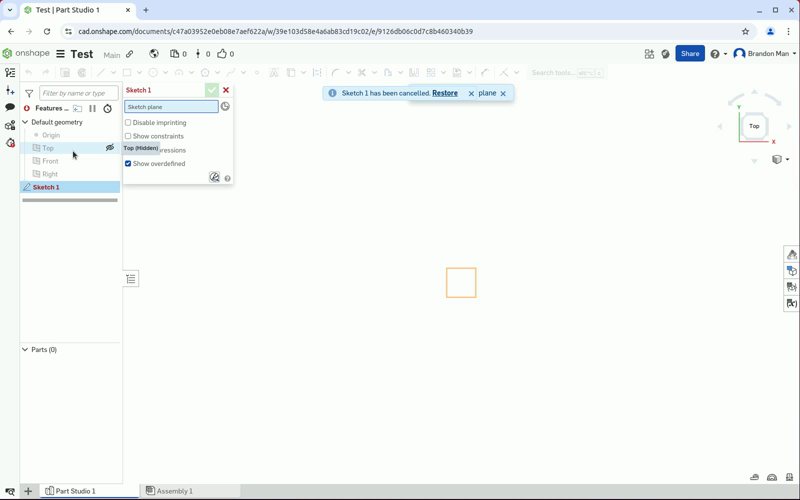
click(73, 150)
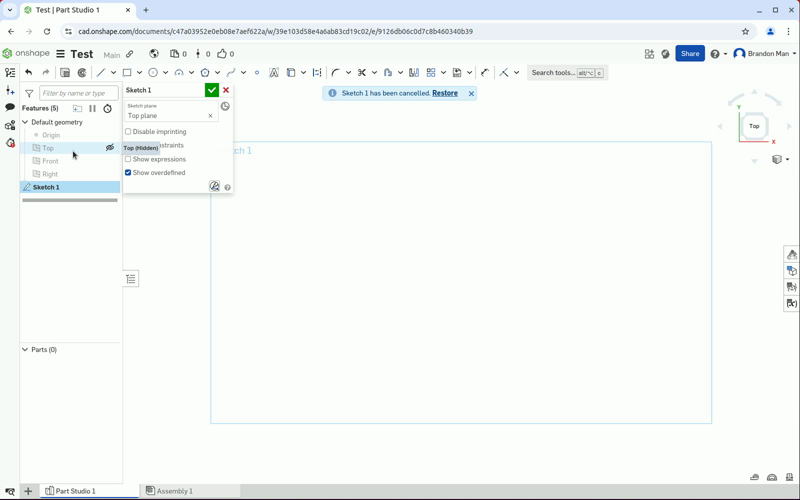
mouse_move(73, 352)
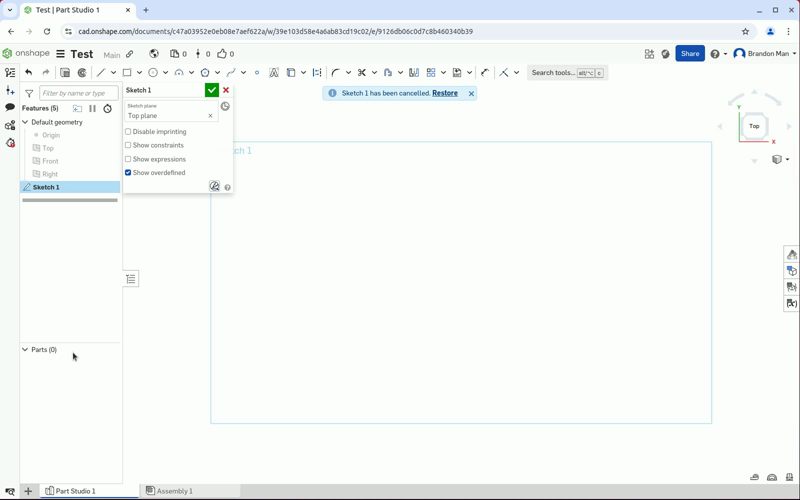
key(y)
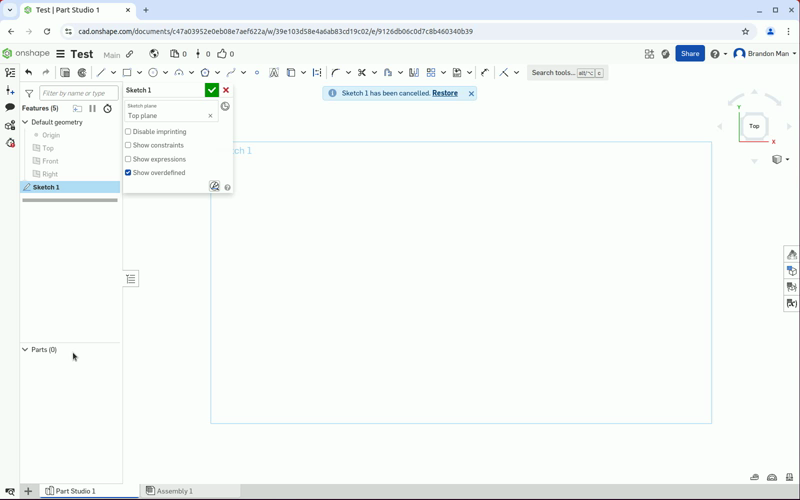
key(c)
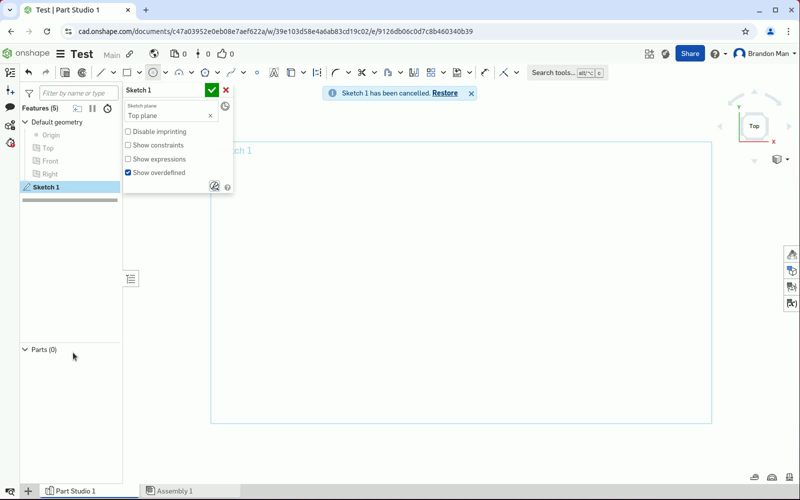
key_down(shift)
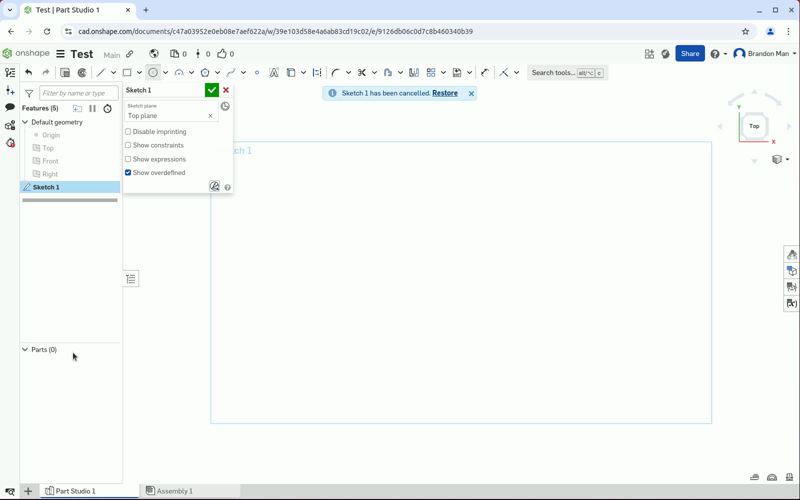
mouse_move(461, 282)
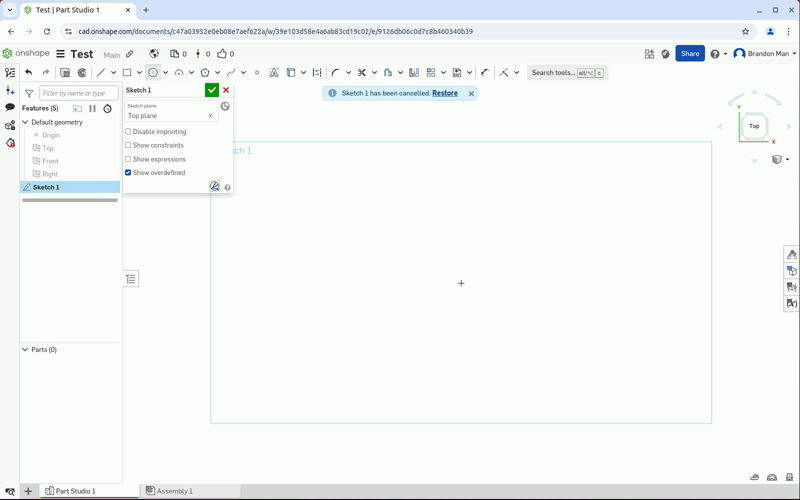
click(461, 282)
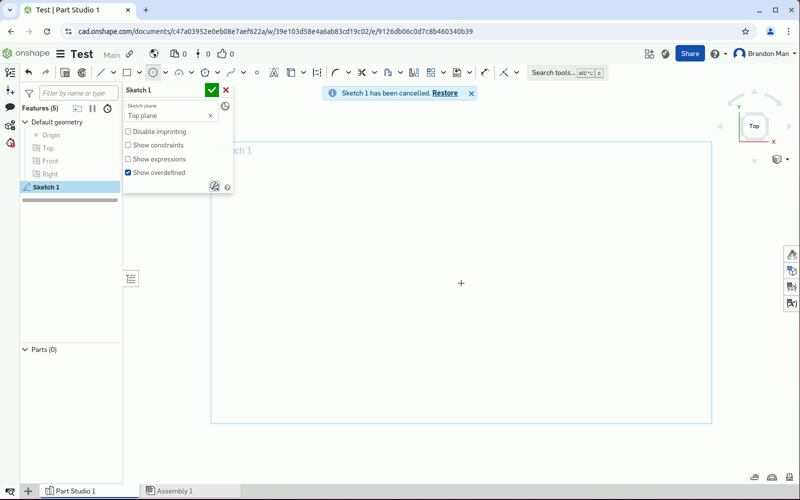
key_up(shift)
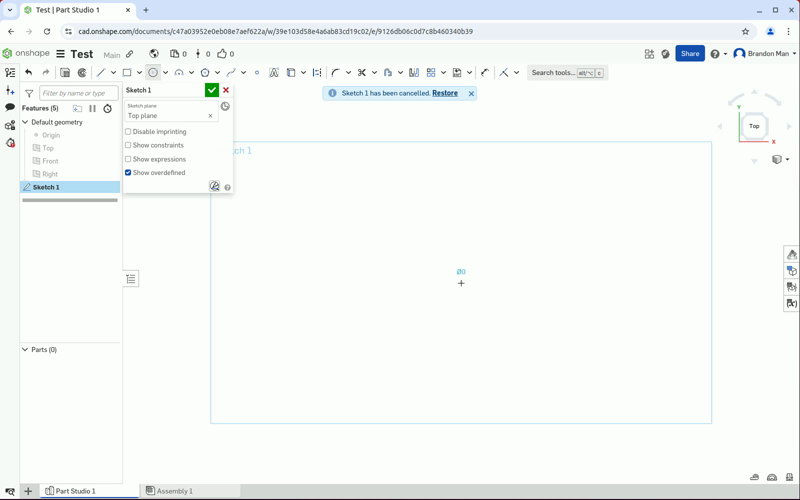
mouse_move(463, 282)
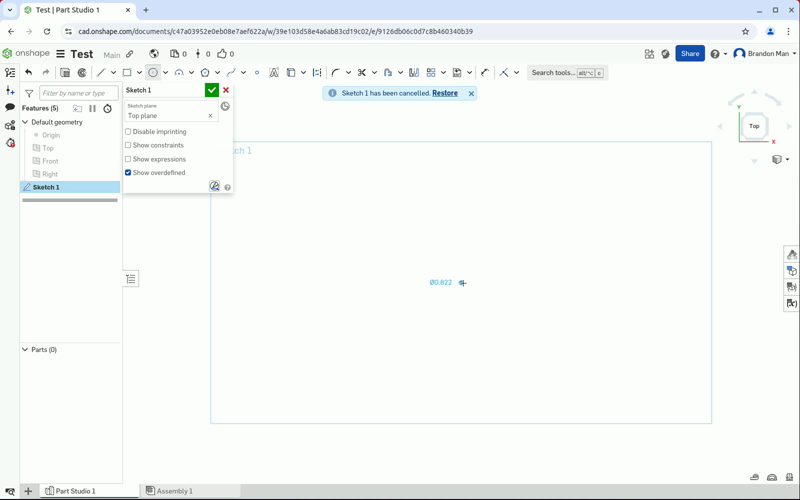
scroll(6)
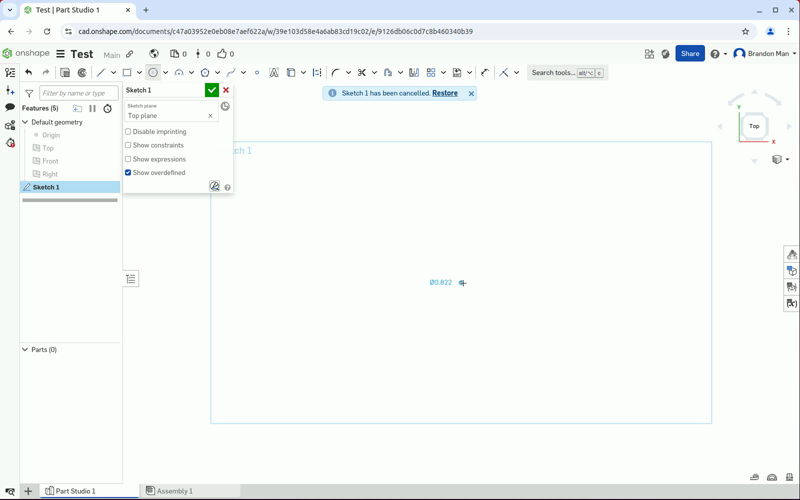
scroll(6)
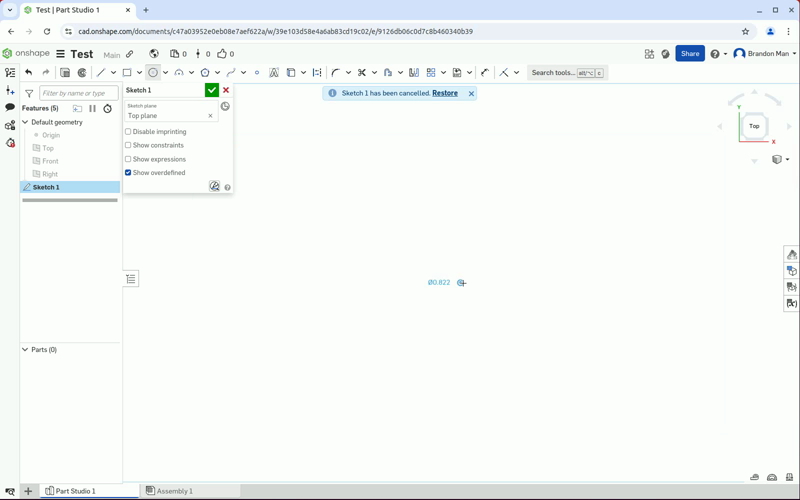
scroll(6)
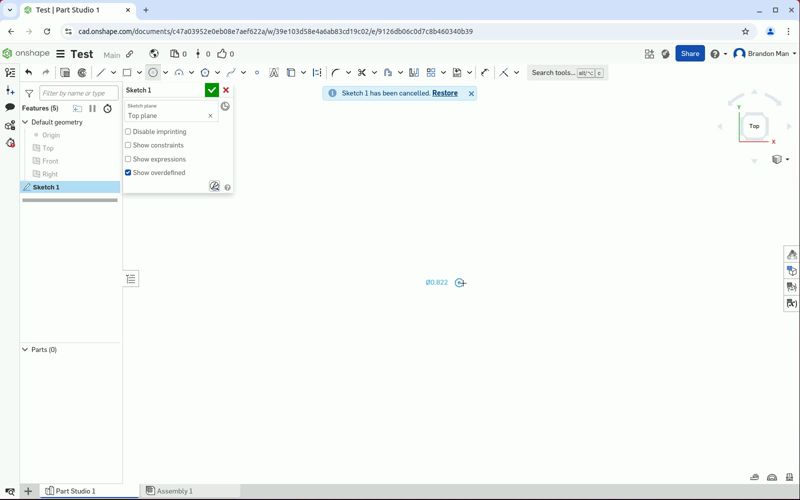
scroll(6)
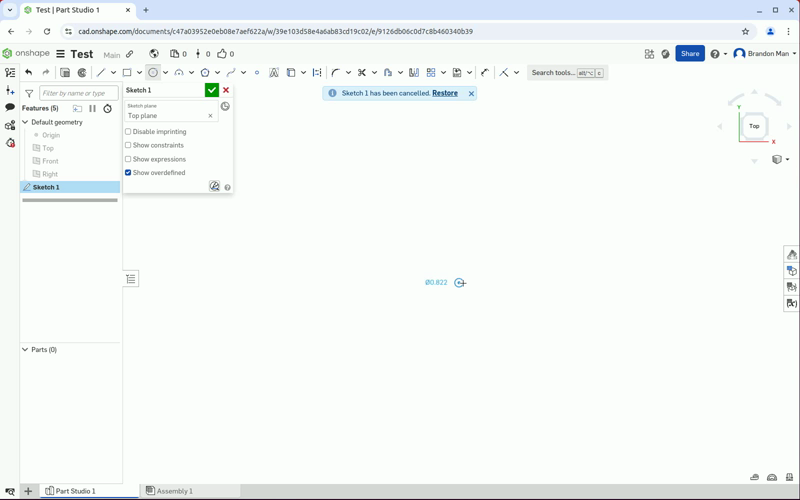
scroll(6)
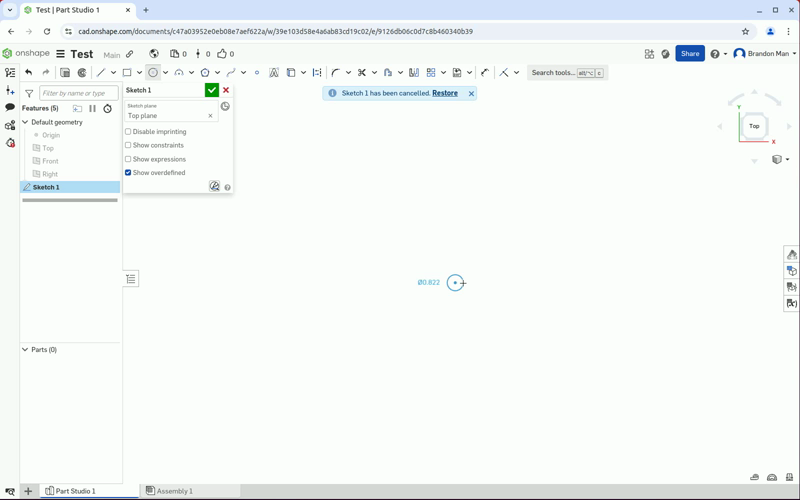
scroll(6)
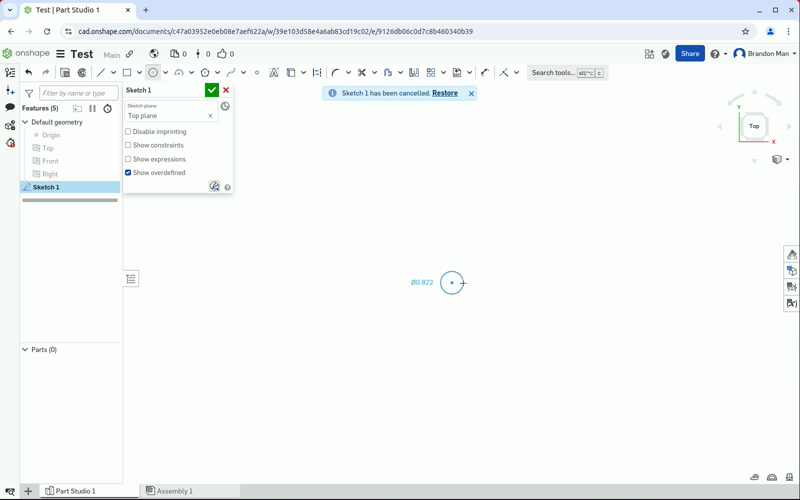
scroll(6)
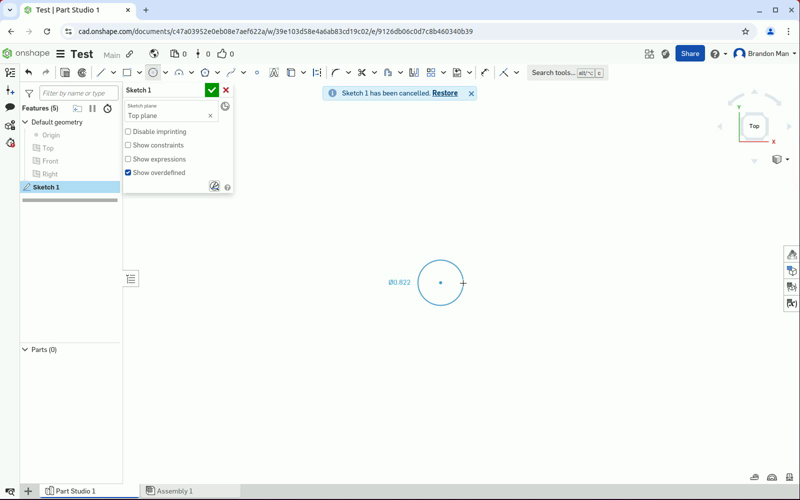
click(463, 282)
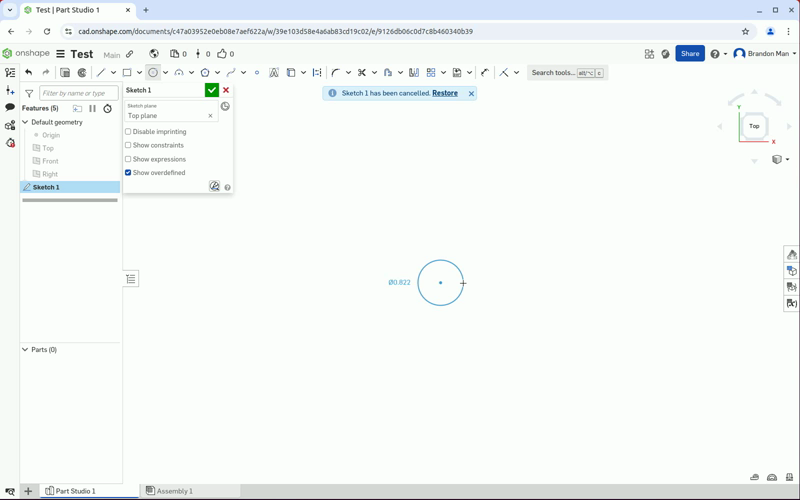
scroll(-6)
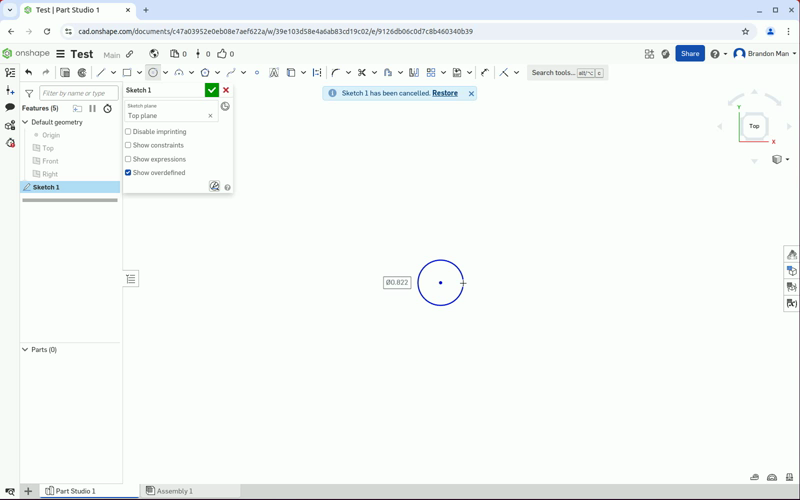
scroll(-6)
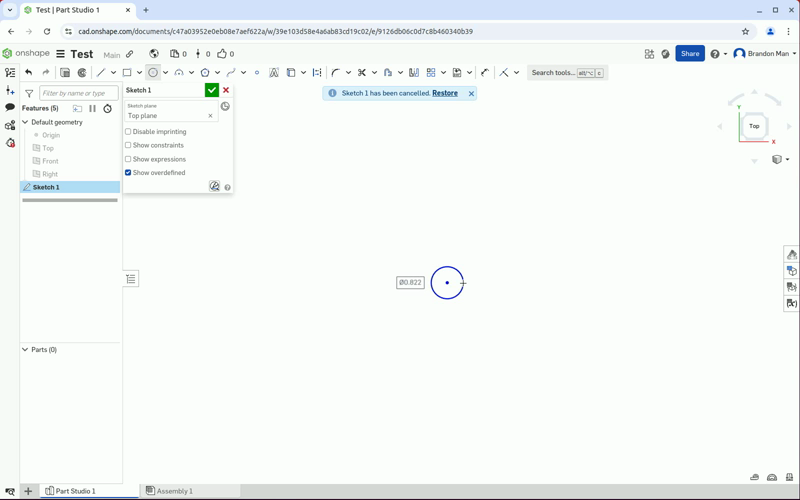
scroll(-6)
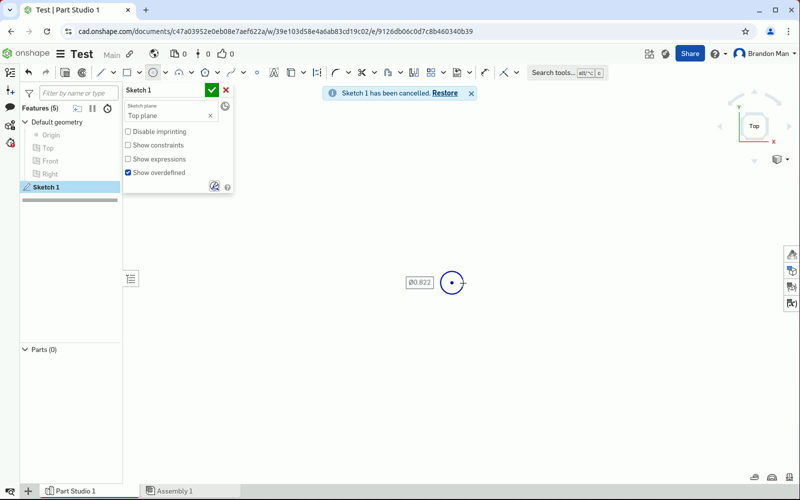
scroll(-6)
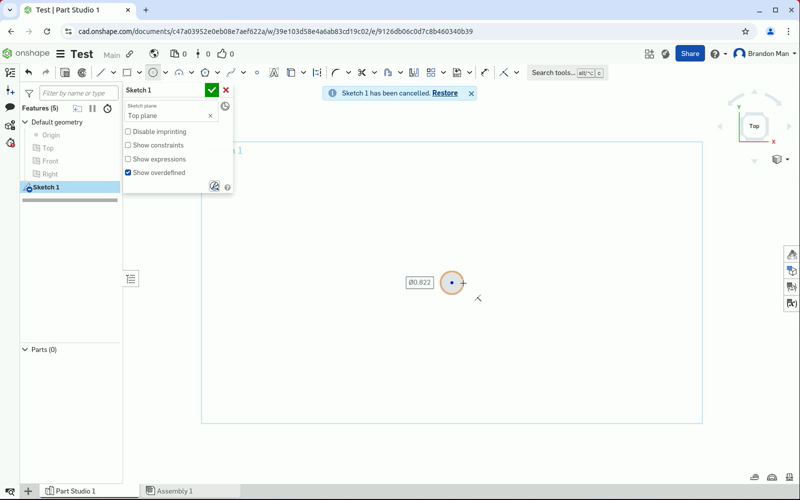
scroll(-6)
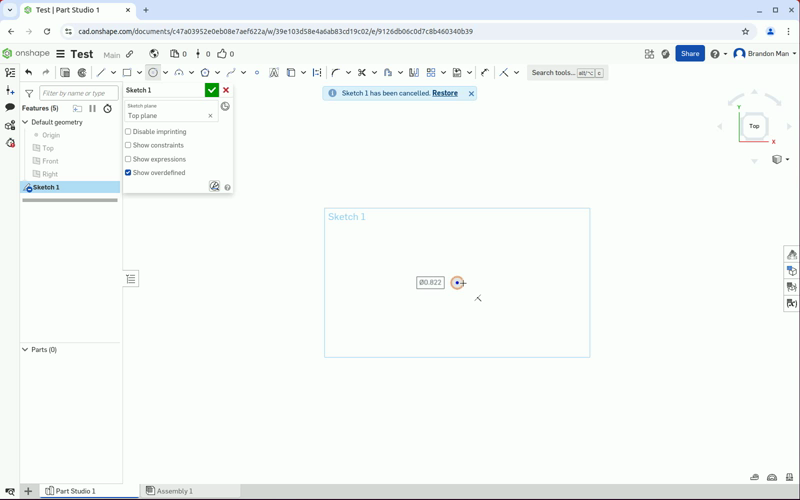
scroll(-6)
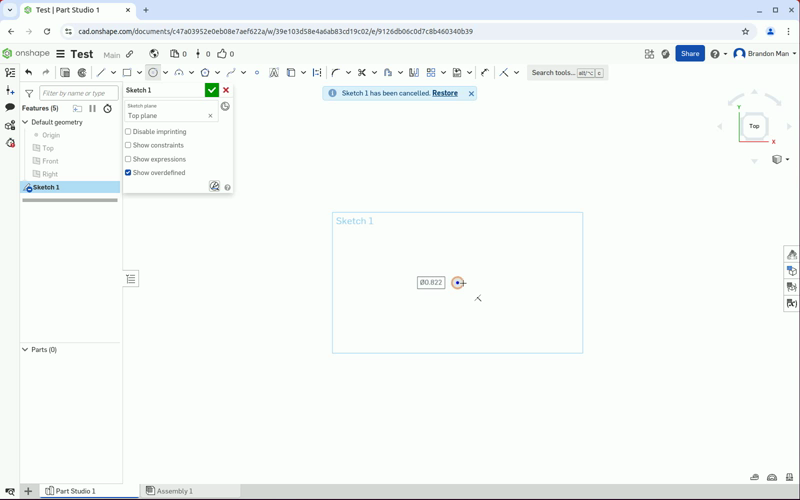
scroll(-6)
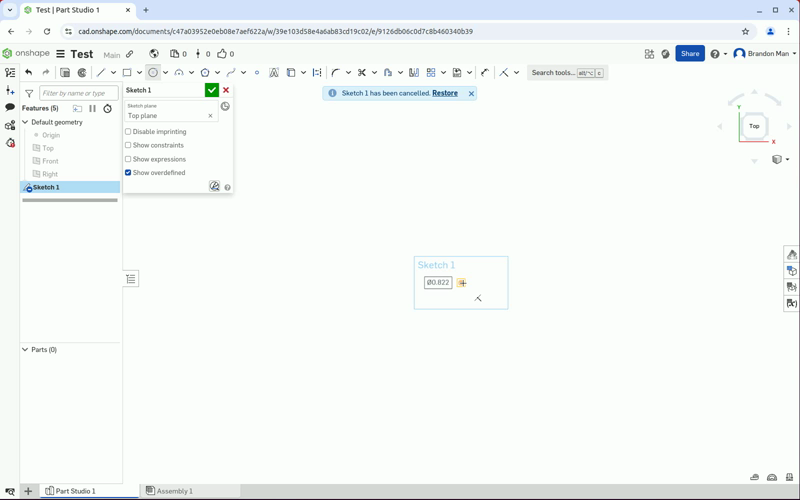
key(esc)
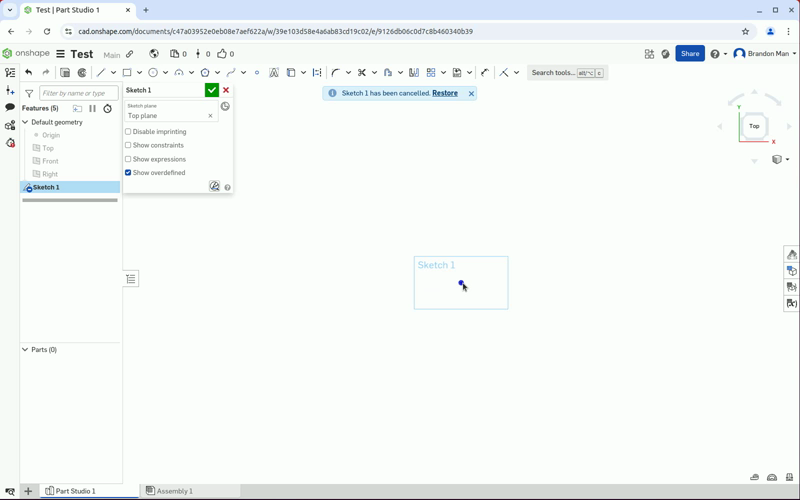
key(c)
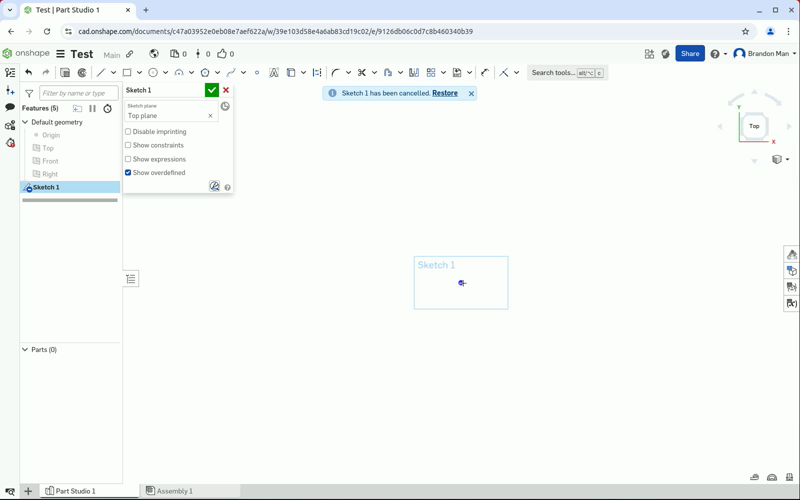
key_down(shift)
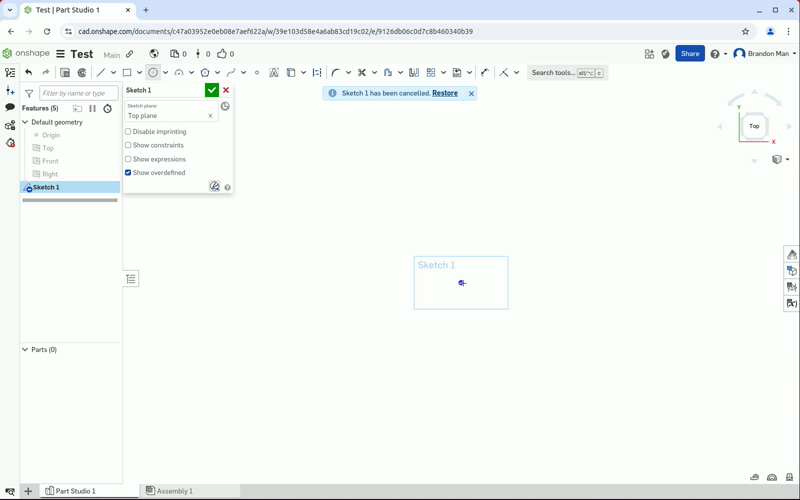
mouse_move(461, 282)
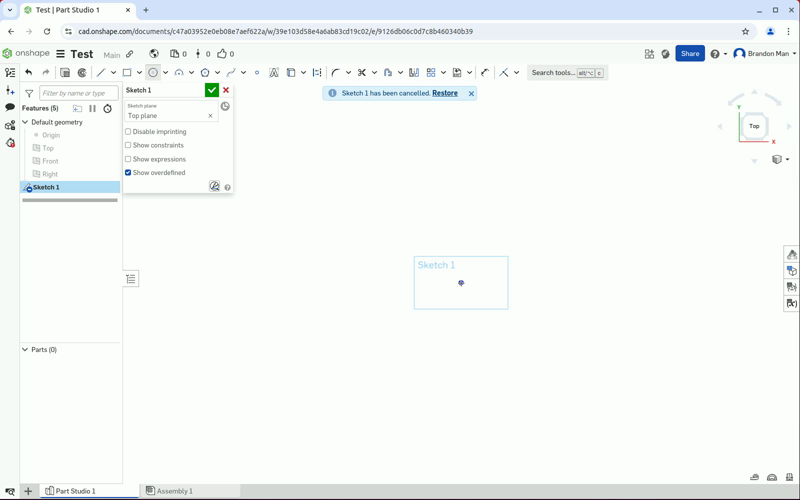
scroll(6)
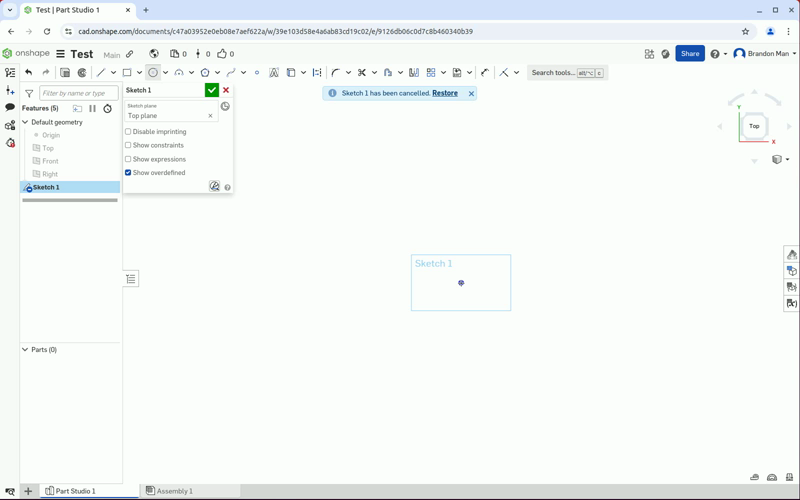
scroll(6)
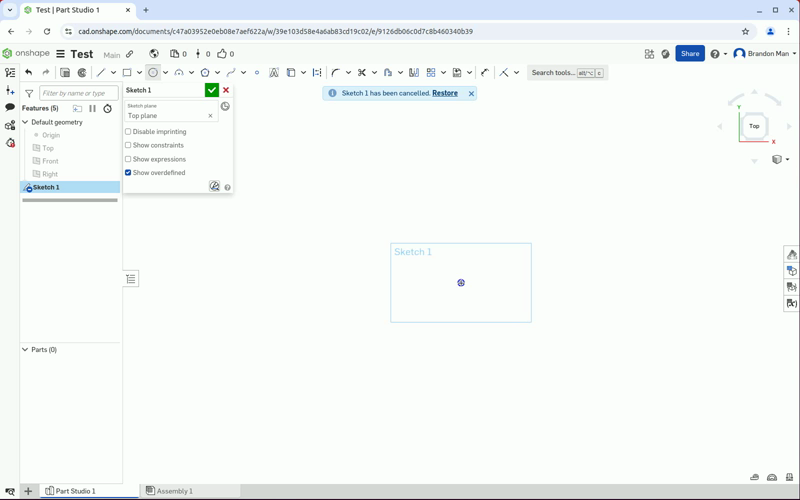
scroll(6)
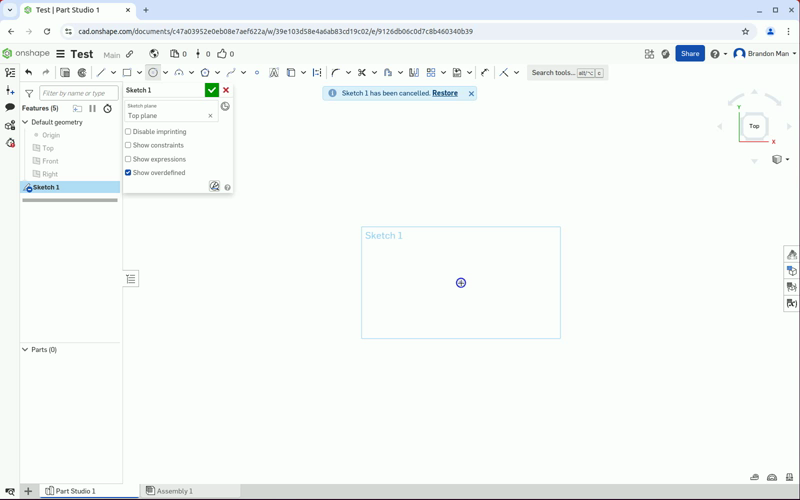
scroll(6)
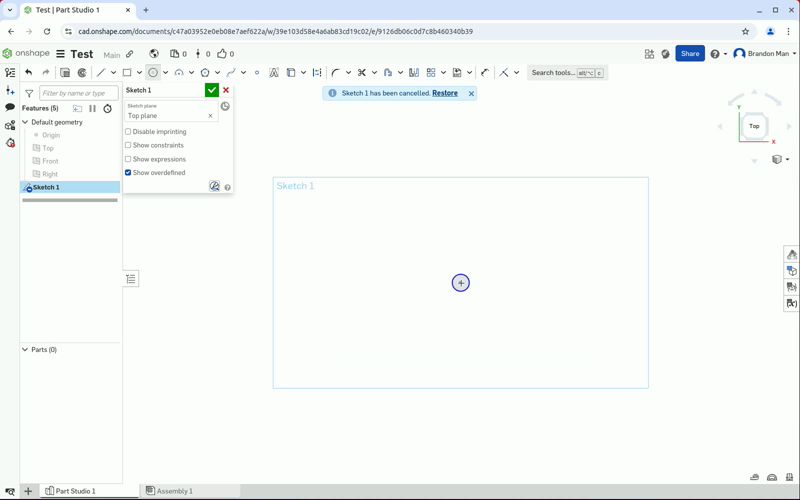
scroll(6)
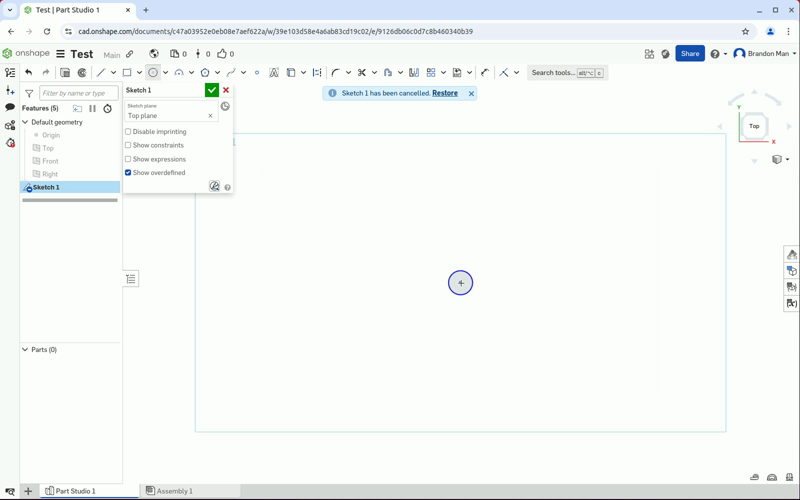
scroll(6)
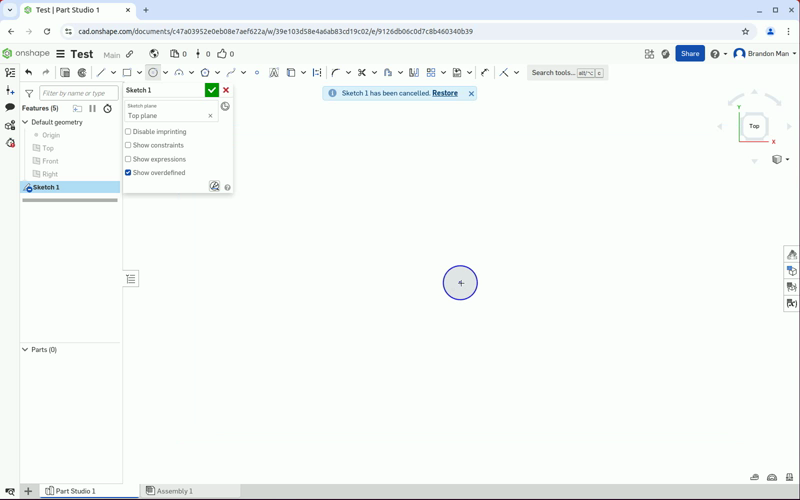
scroll(6)
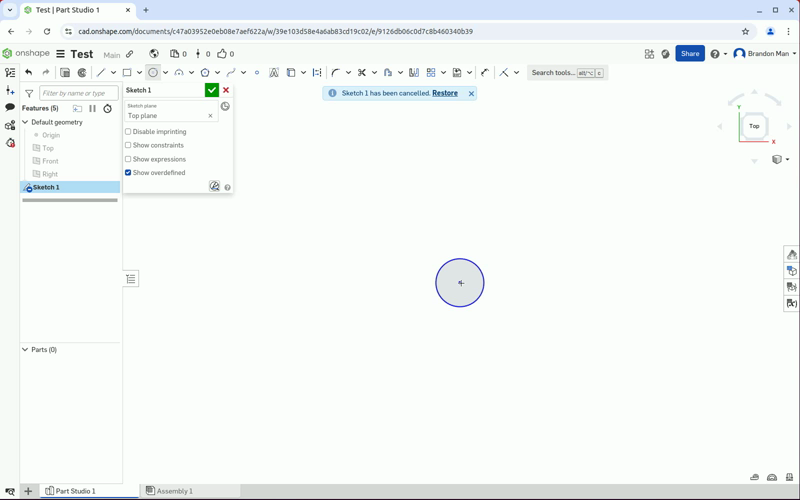
click(461, 282)
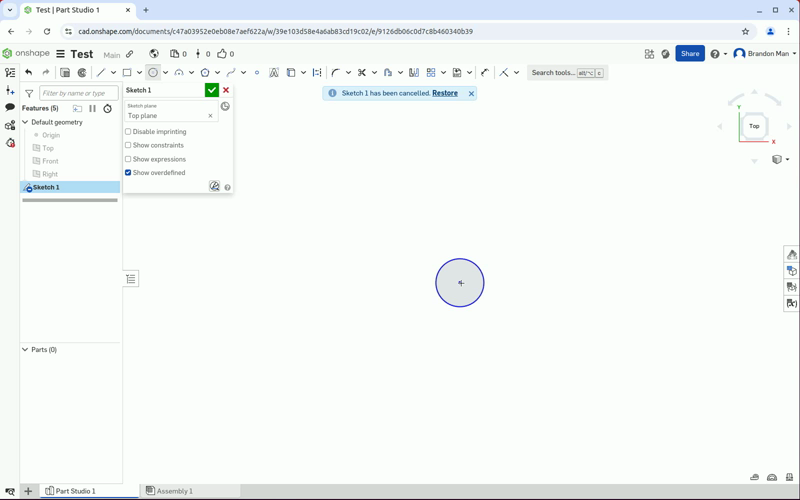
scroll(-6)
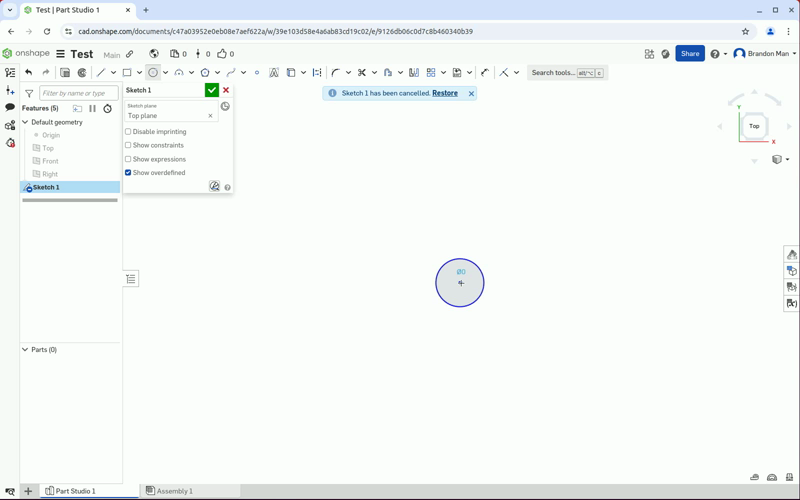
scroll(-6)
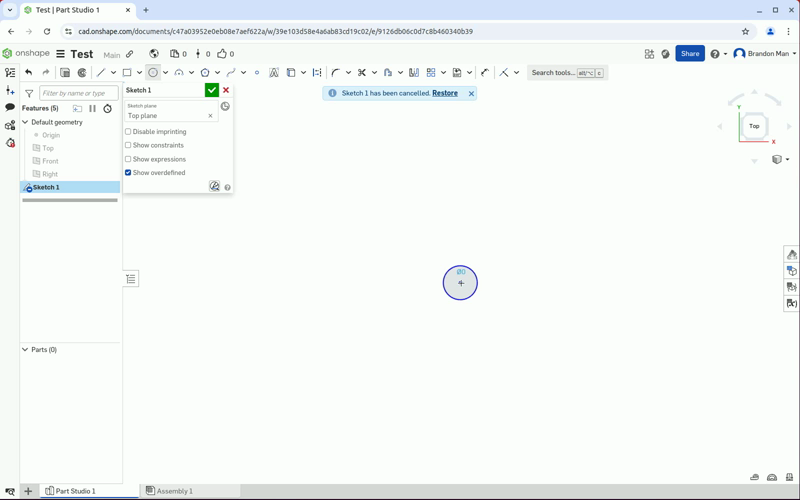
scroll(-6)
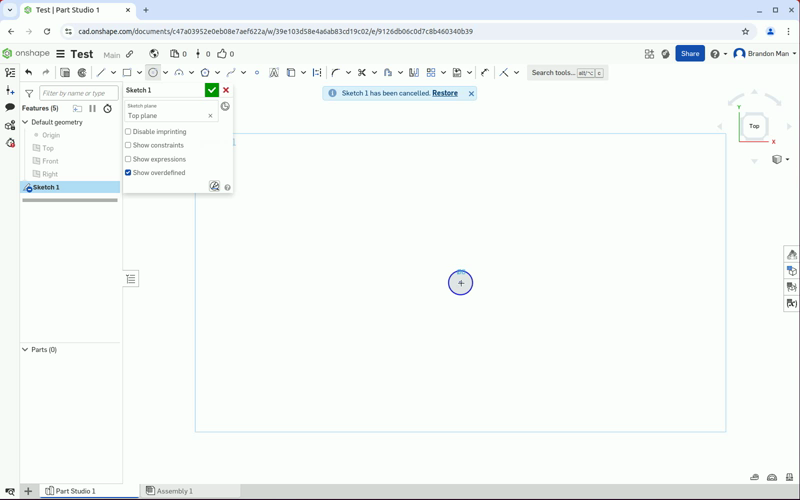
scroll(-6)
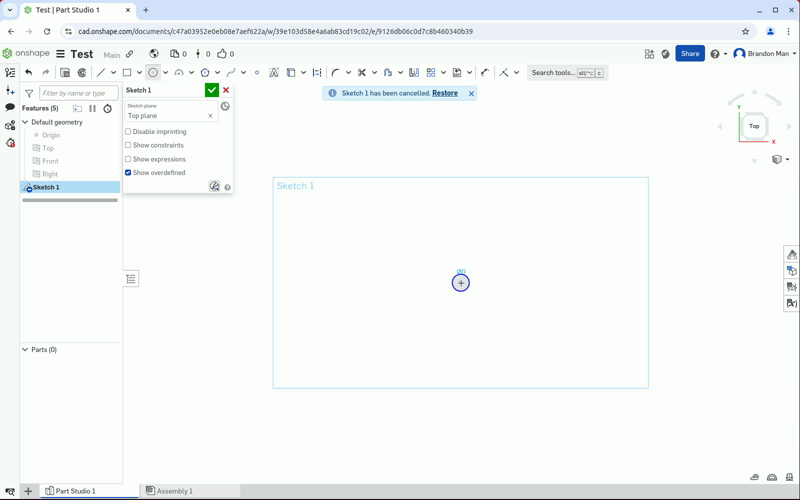
scroll(-6)
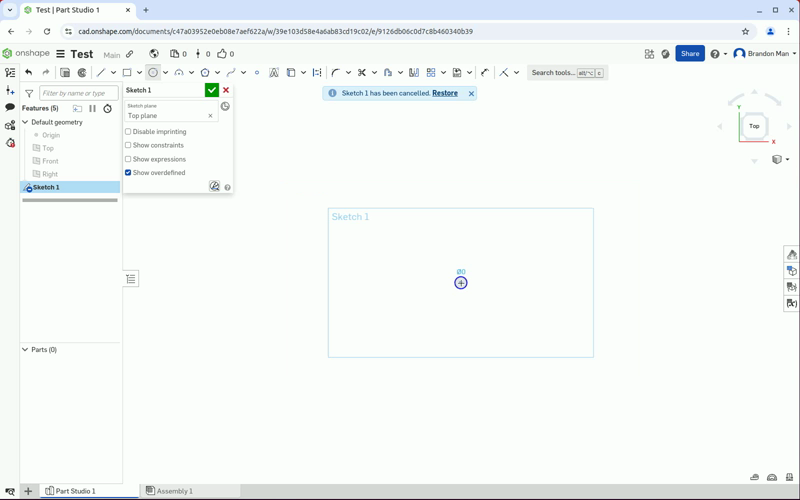
scroll(-6)
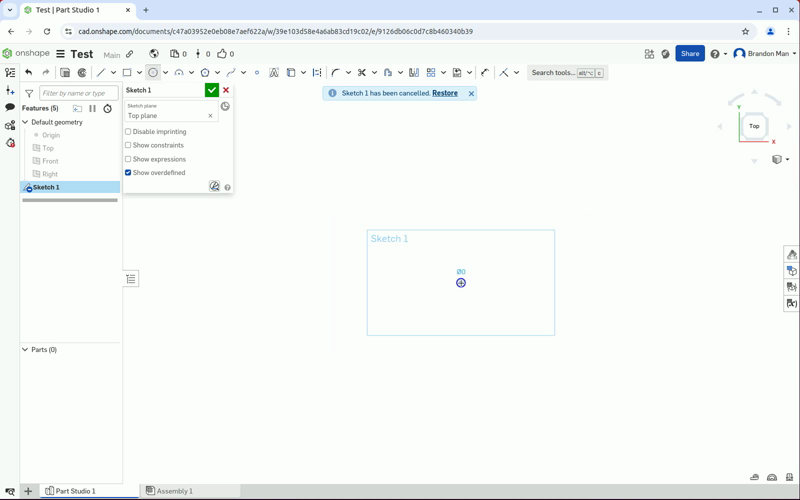
scroll(-6)
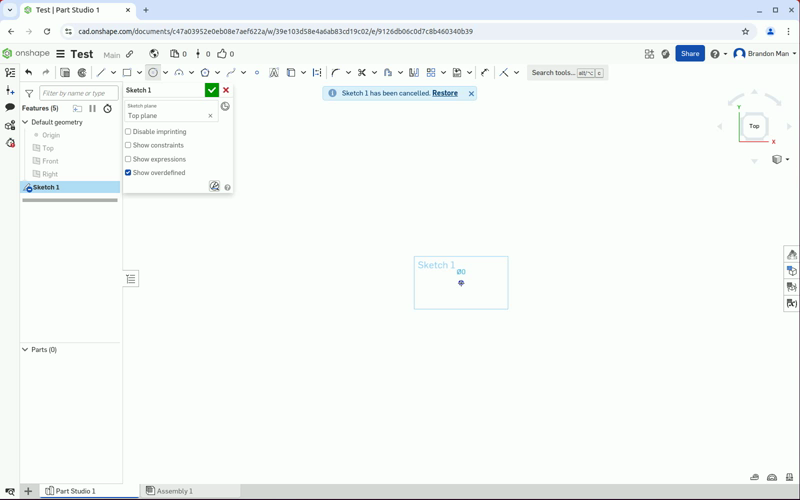
key_up(shift)
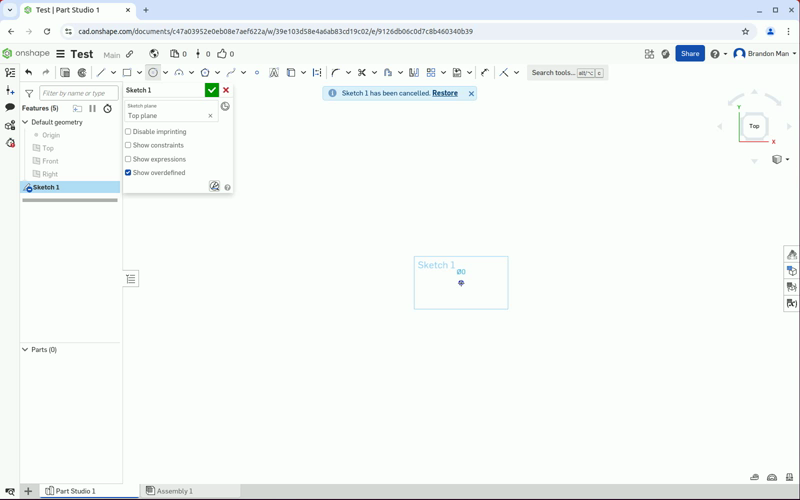
mouse_move(462, 282)
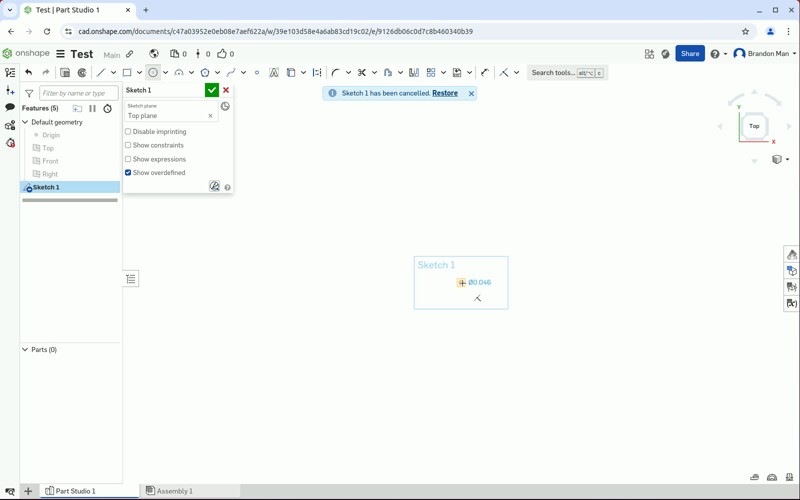
scroll(6)
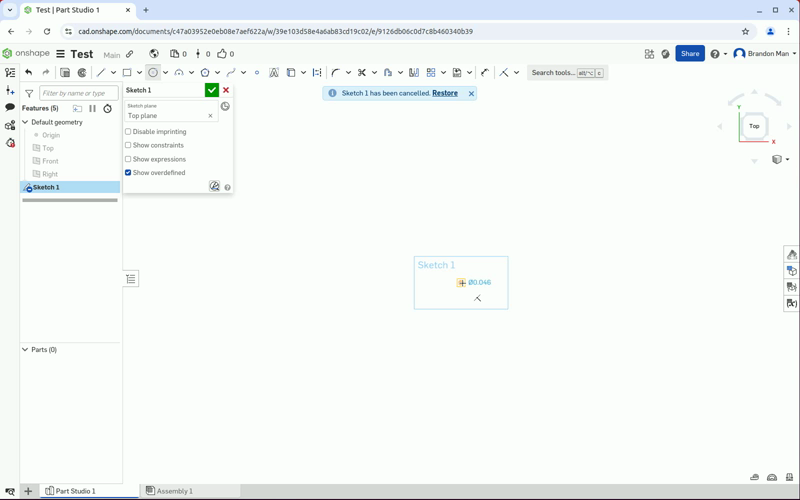
scroll(6)
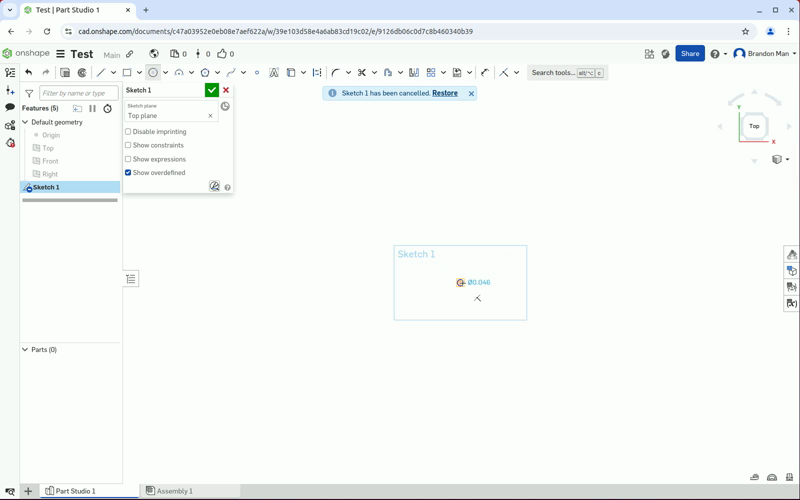
scroll(6)
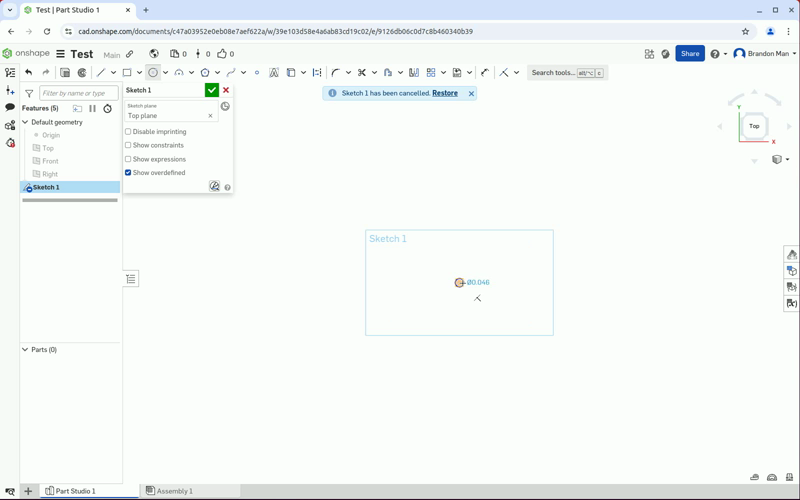
scroll(6)
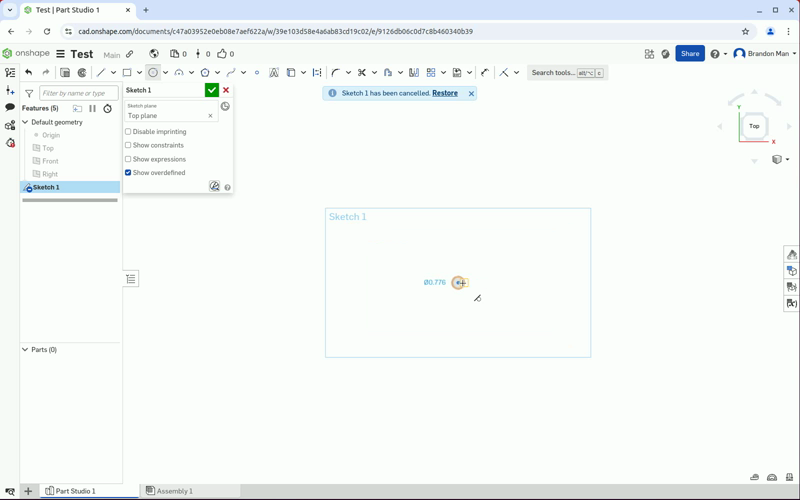
scroll(6)
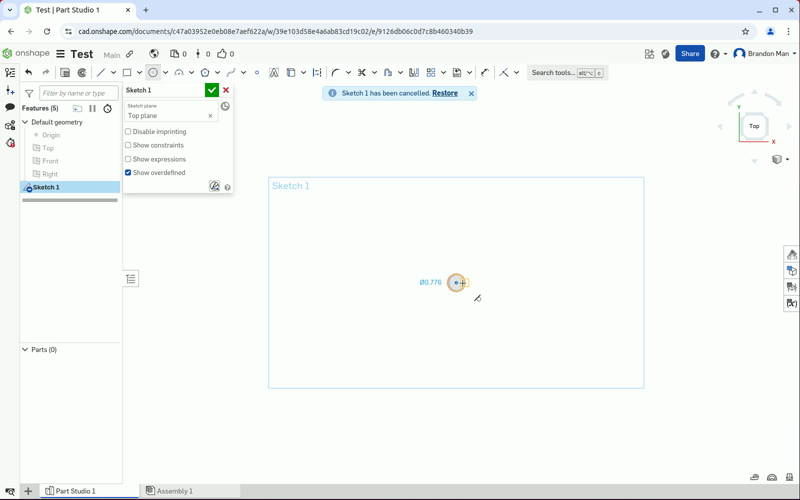
scroll(6)
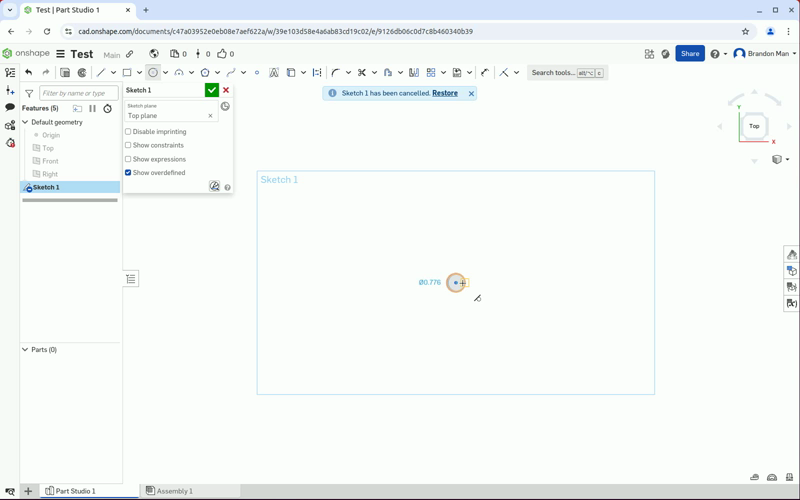
scroll(6)
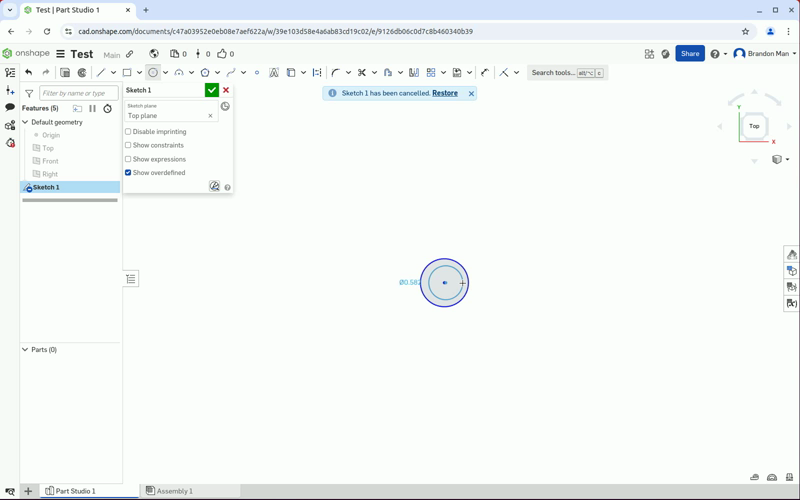
click(462, 282)
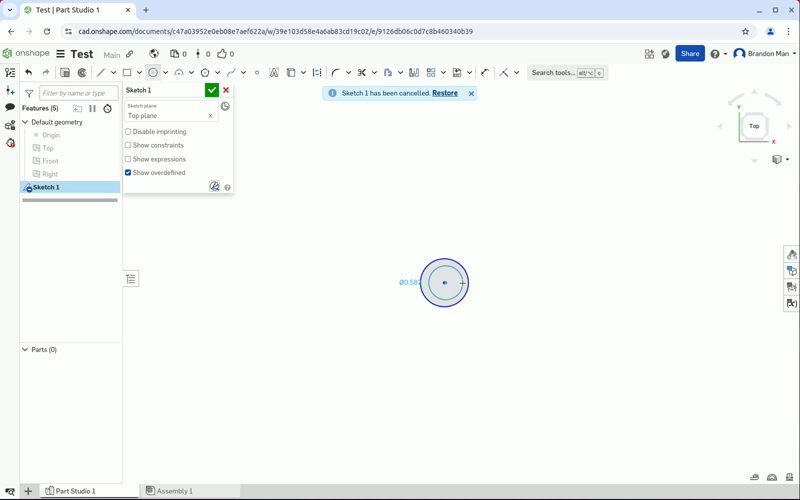
scroll(-6)
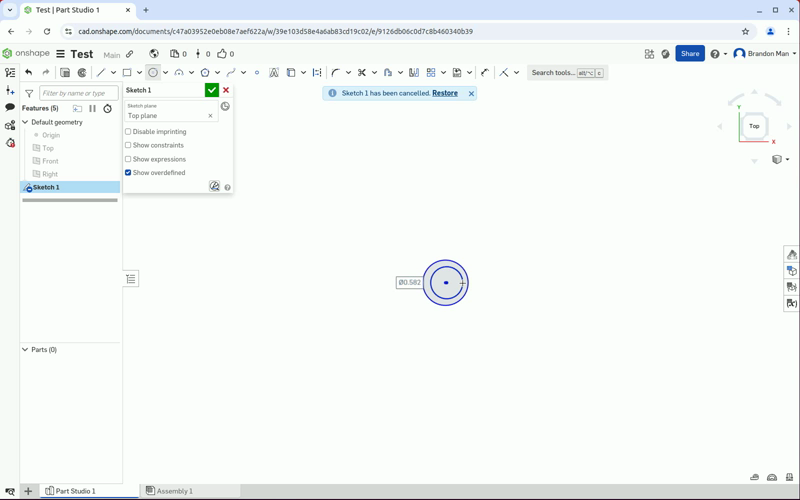
scroll(-6)
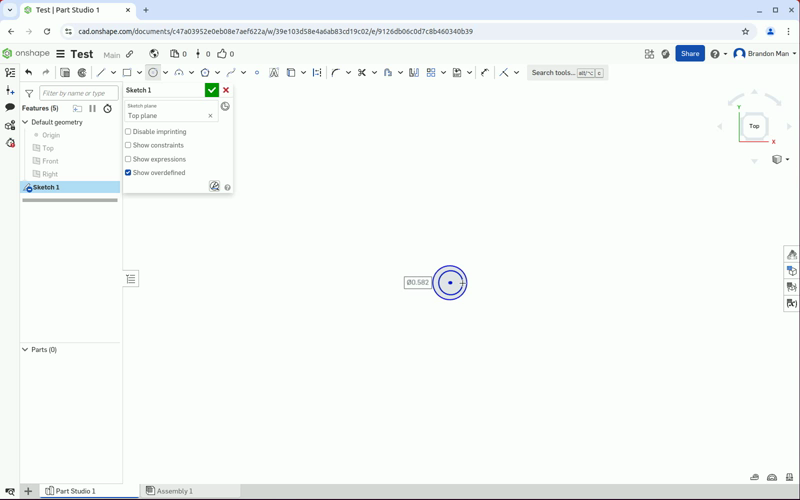
scroll(-6)
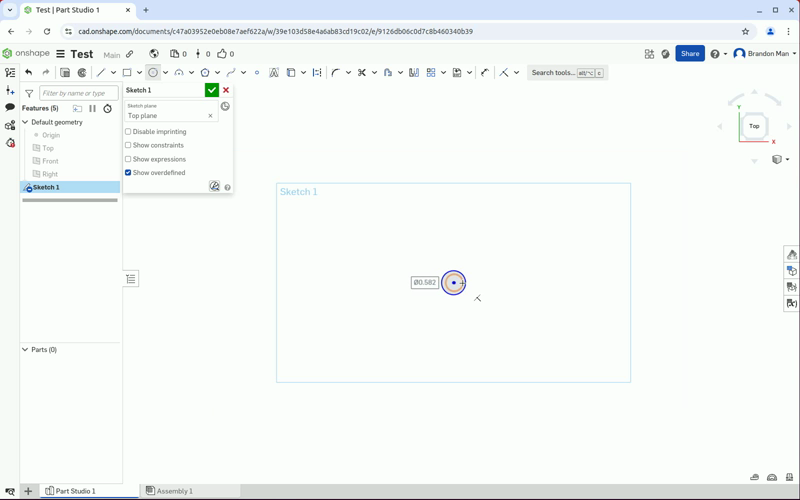
scroll(-6)
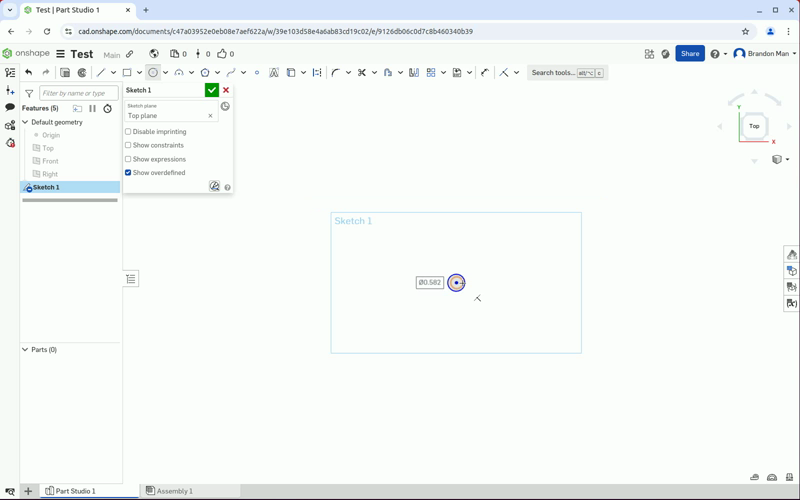
scroll(-6)
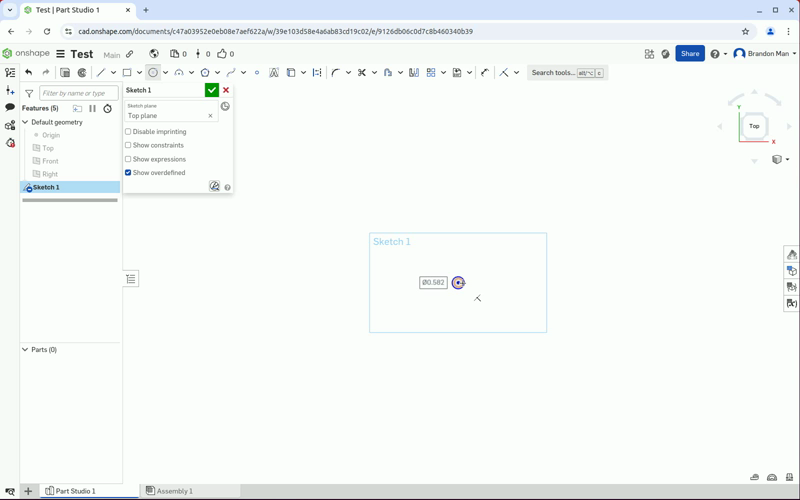
scroll(-6)
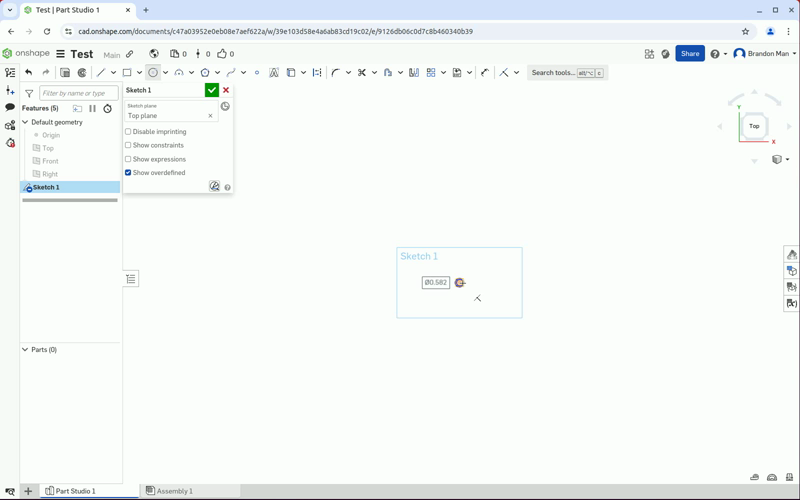
scroll(-6)
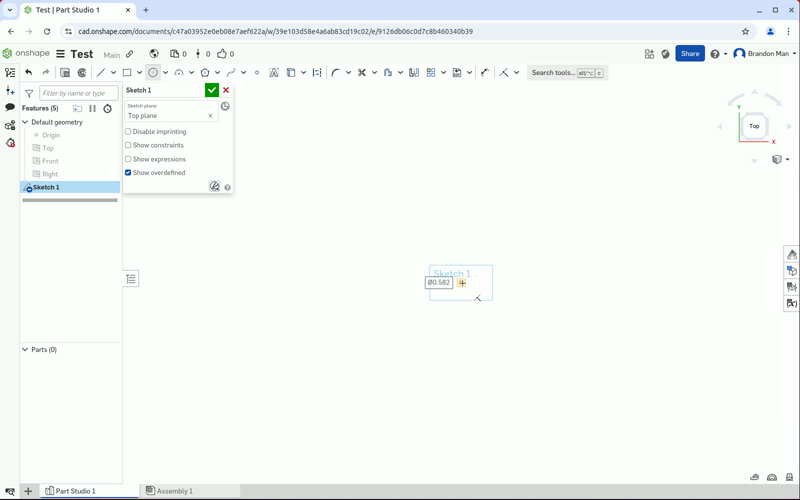
key(esc)
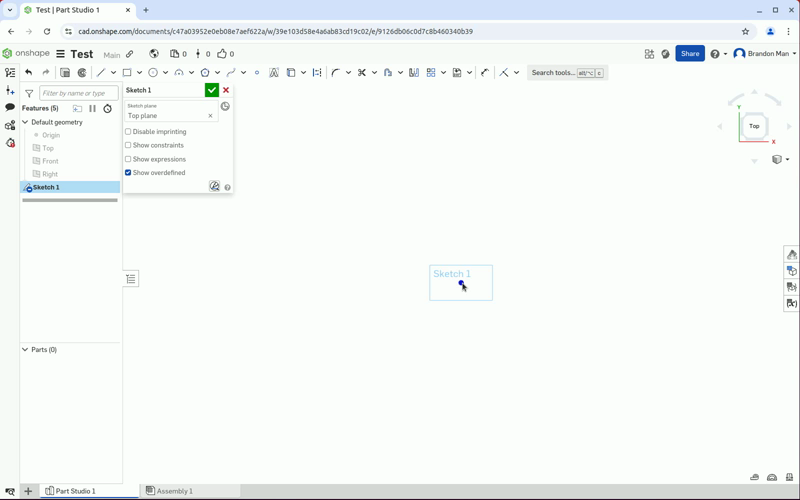
mouse_move(460, 284)
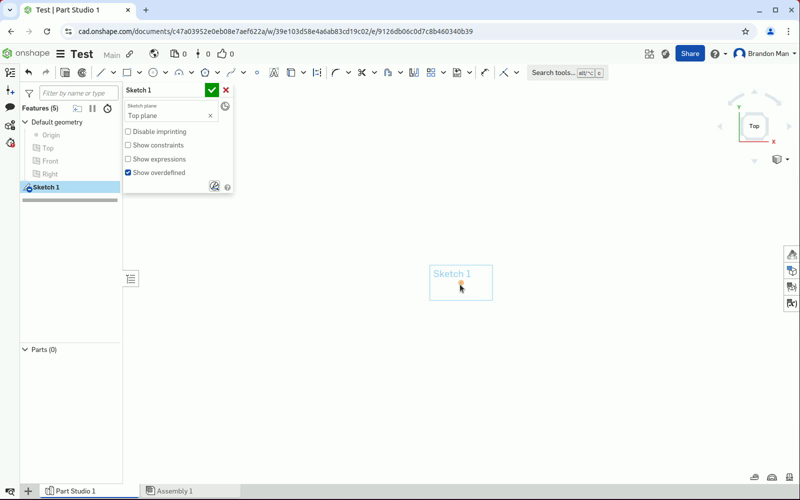
scroll(6)
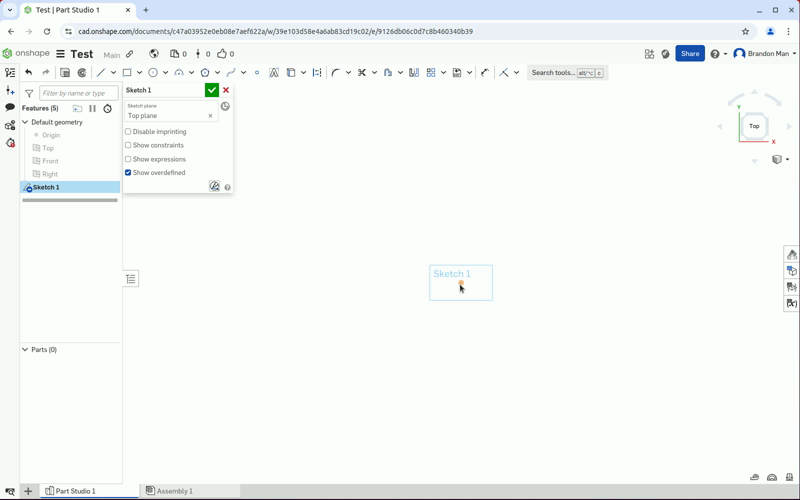
scroll(6)
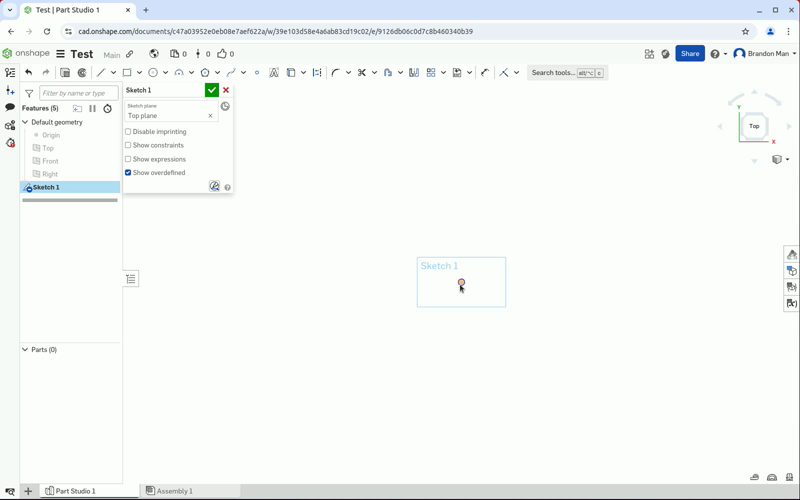
scroll(6)
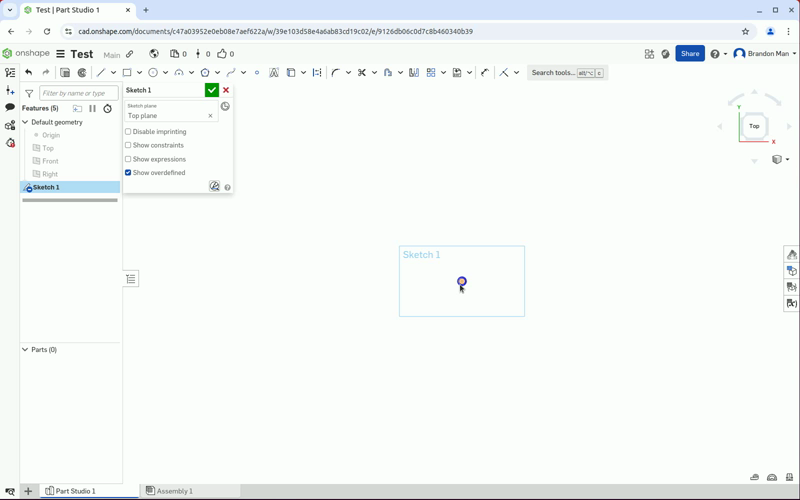
scroll(6)
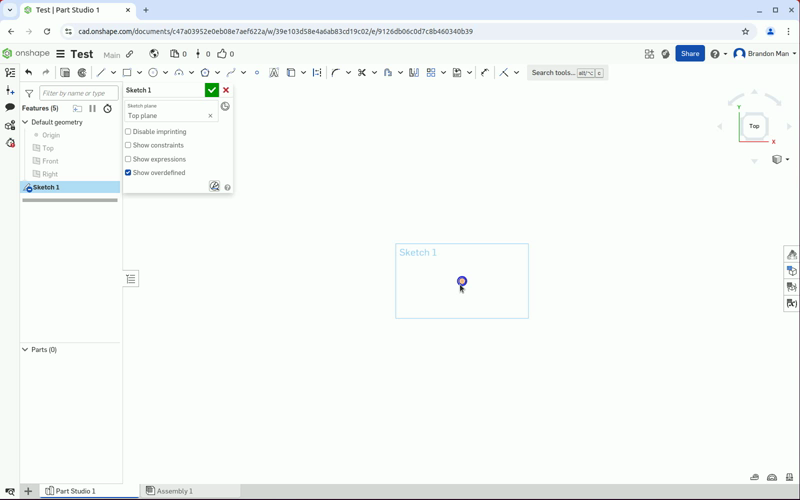
scroll(6)
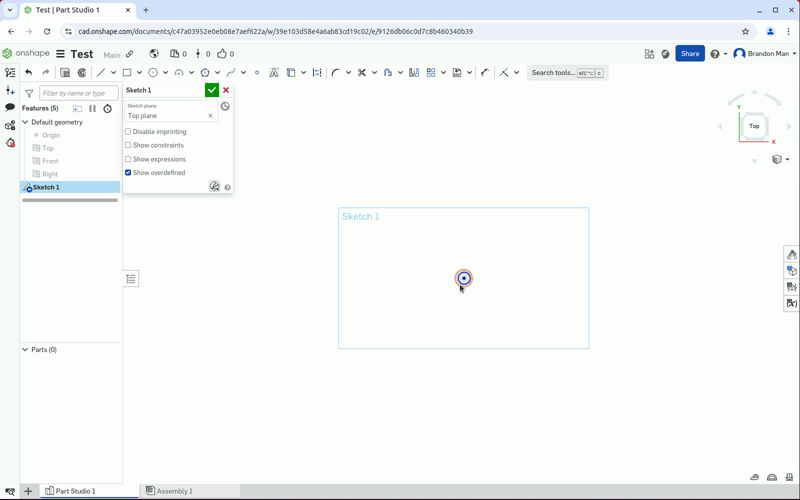
scroll(6)
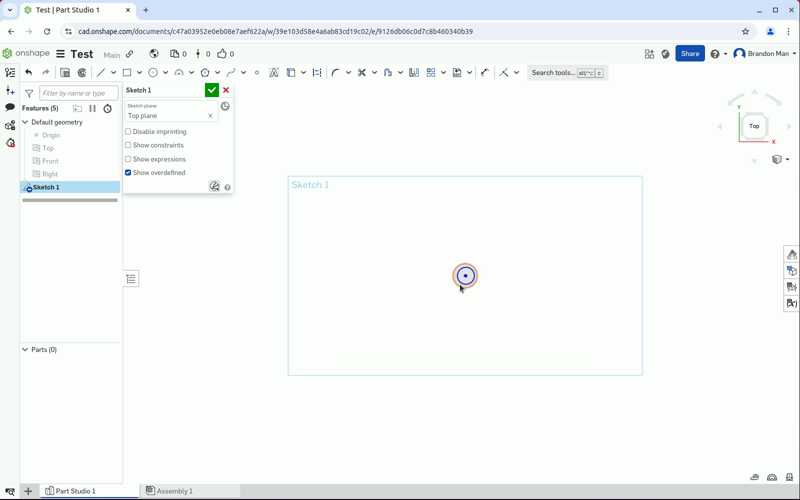
scroll(6)
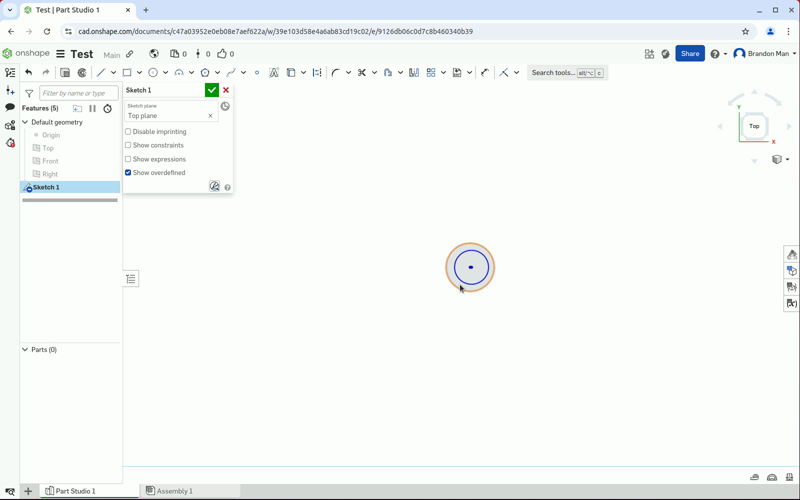
click(460, 284)
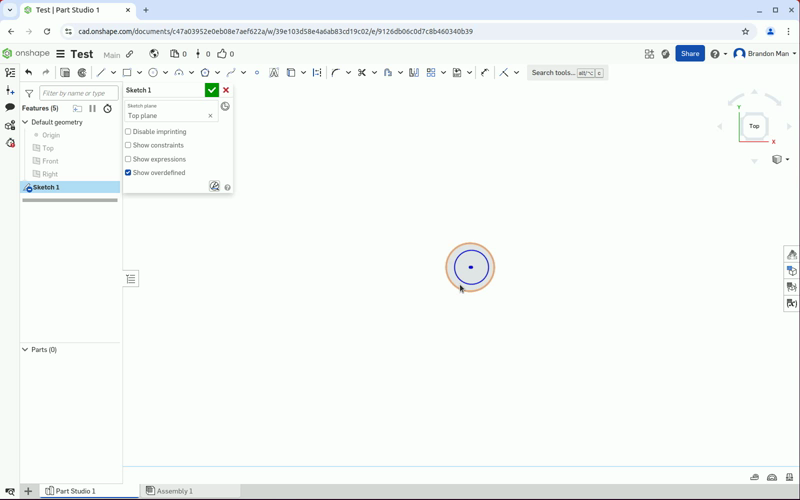
scroll(-6)
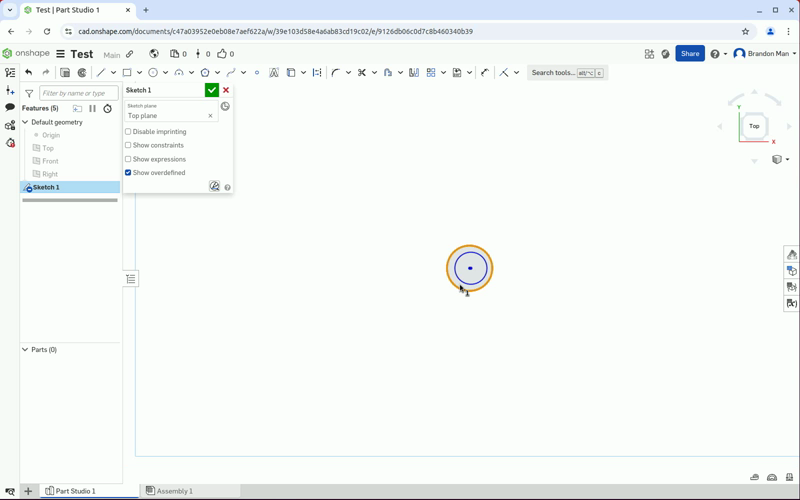
scroll(-6)
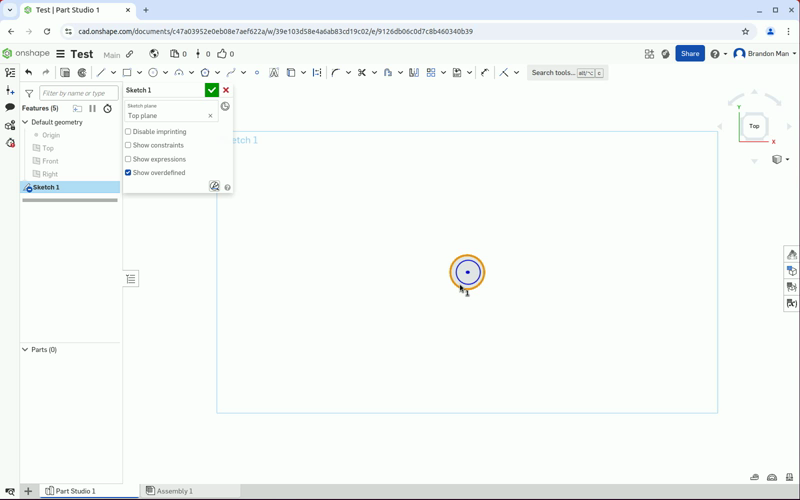
scroll(-6)
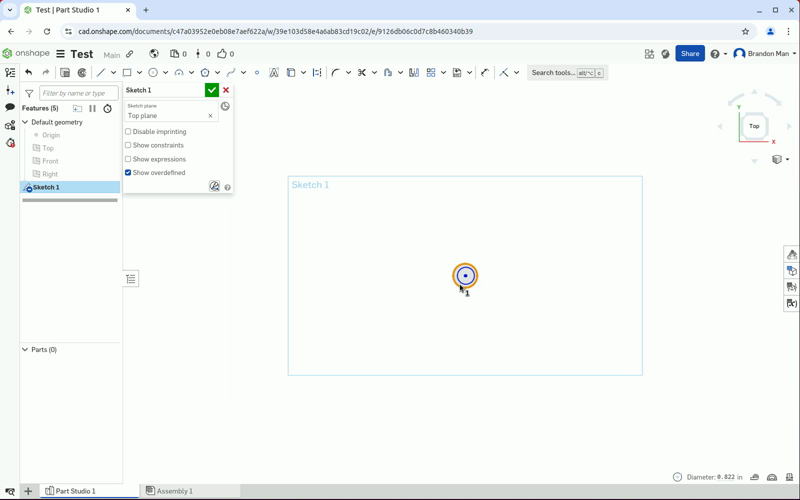
scroll(-6)
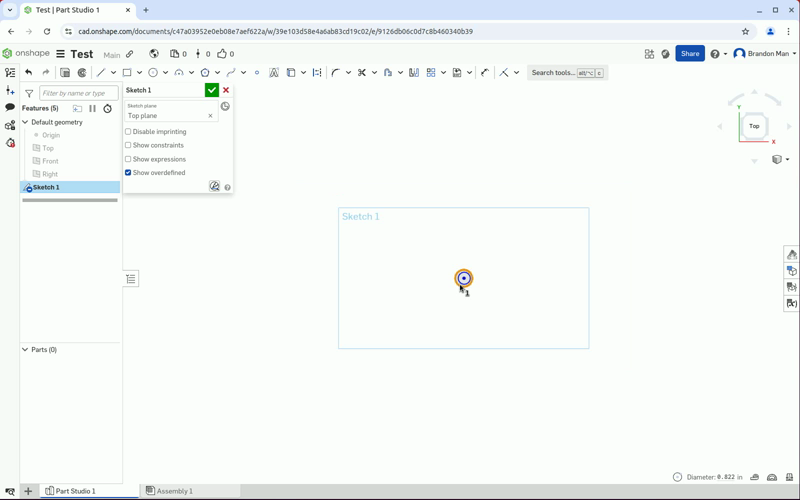
scroll(-6)
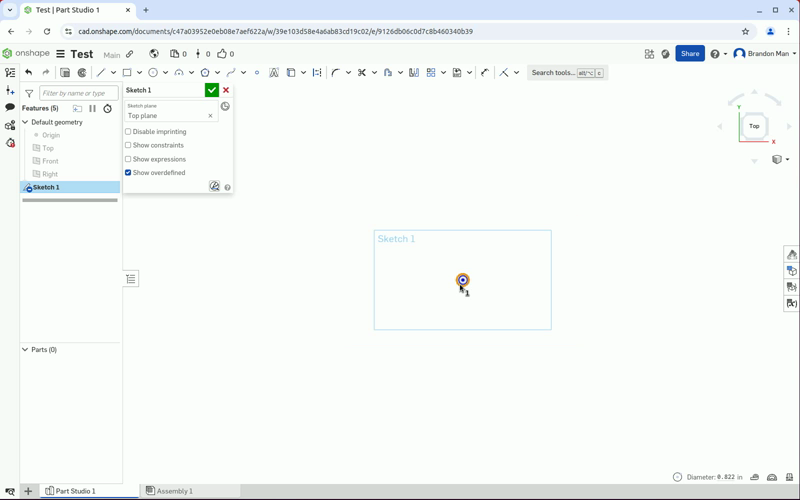
scroll(-6)
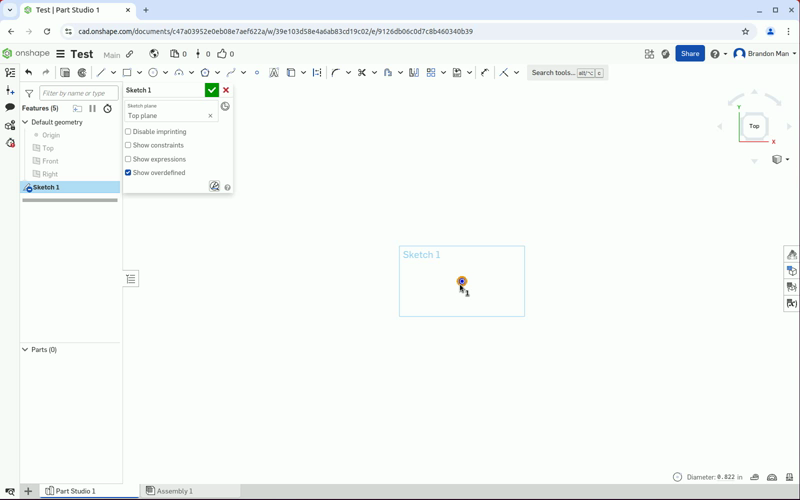
scroll(-6)
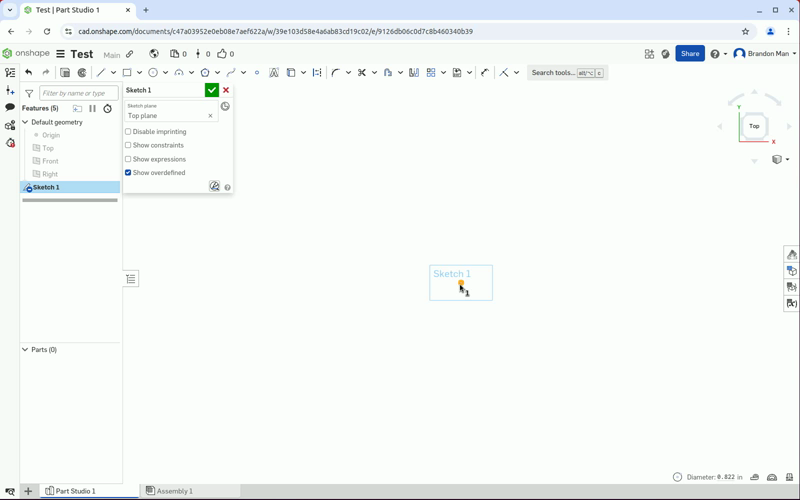
mouse_move(73, 352)
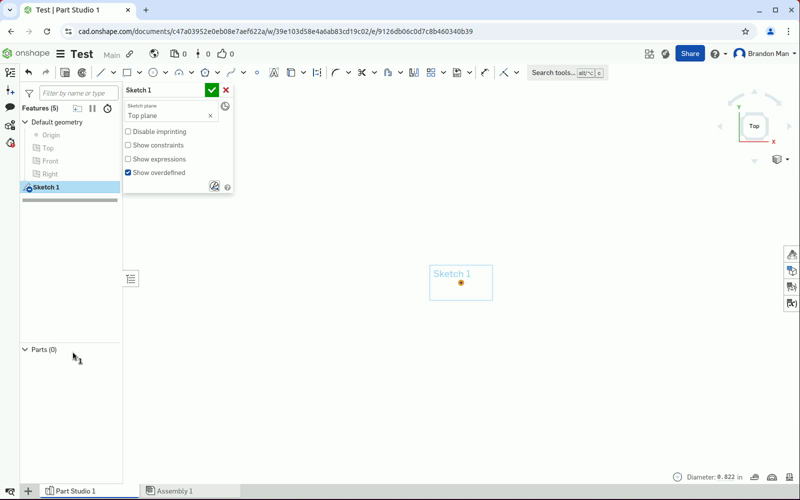
key(shift+y)
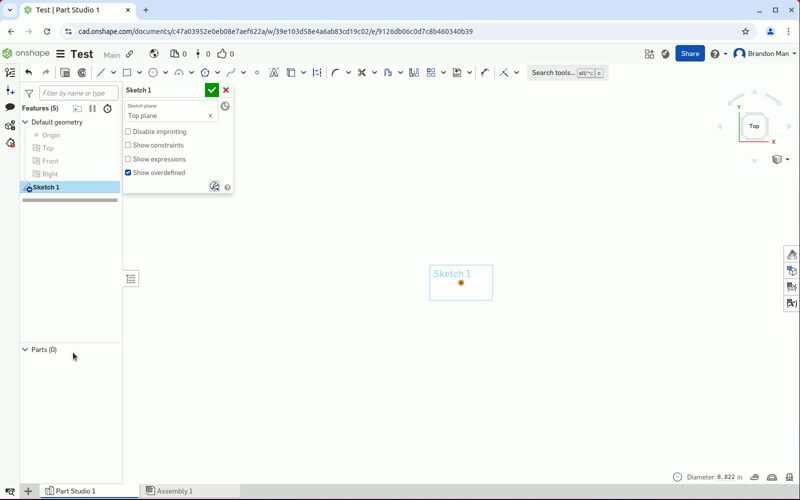
key(shift+e)
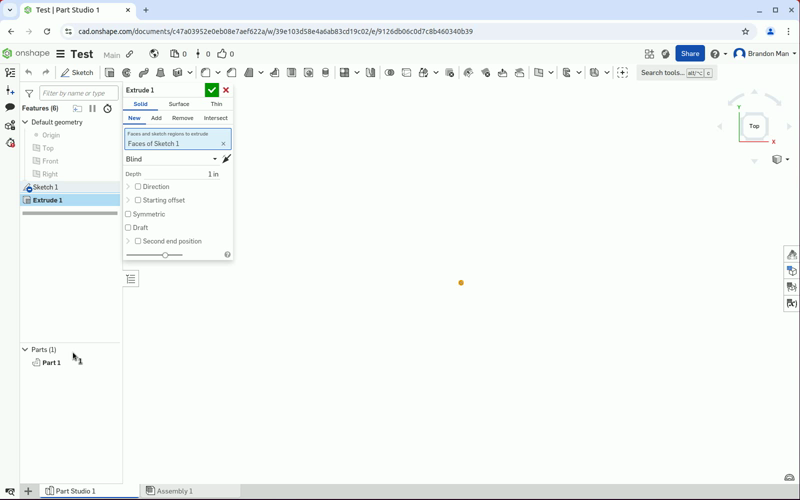
mouse_move(143, 106)
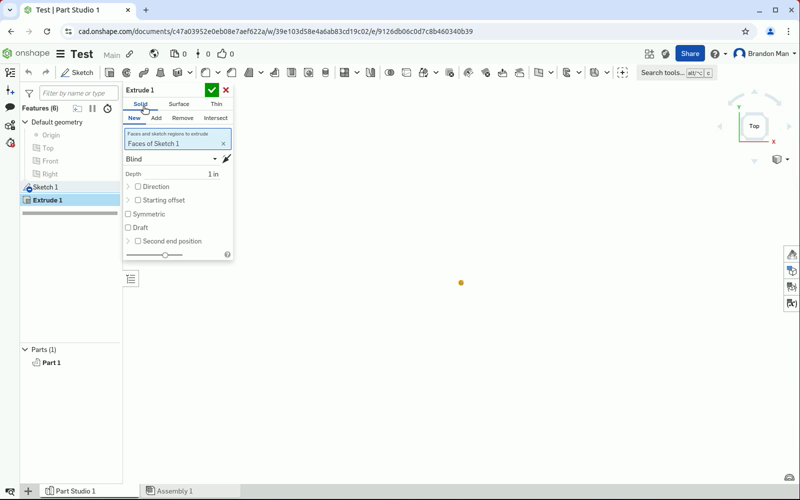
click(143, 106)
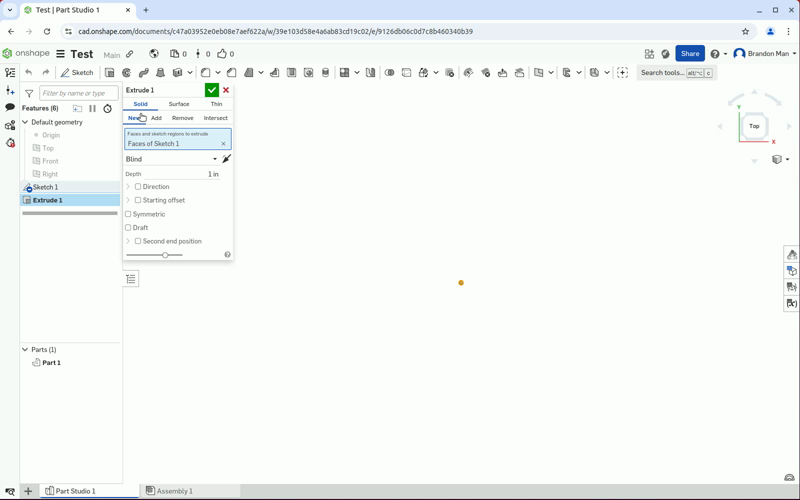
mouse_move(137, 120)
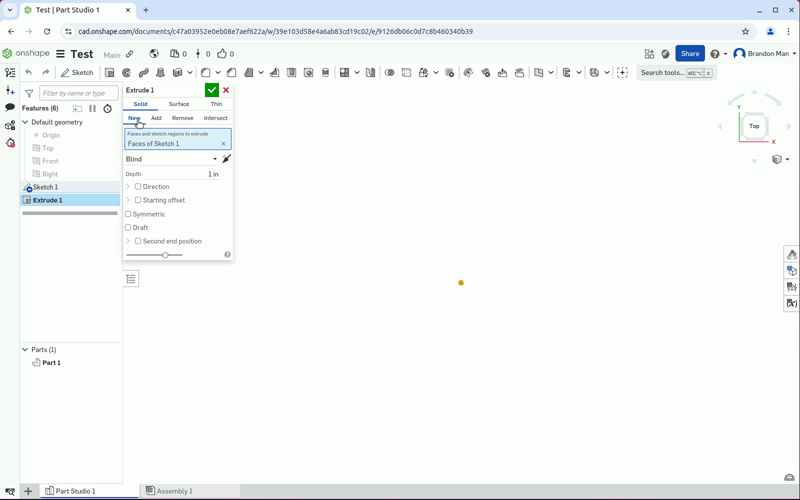
click(137, 120)
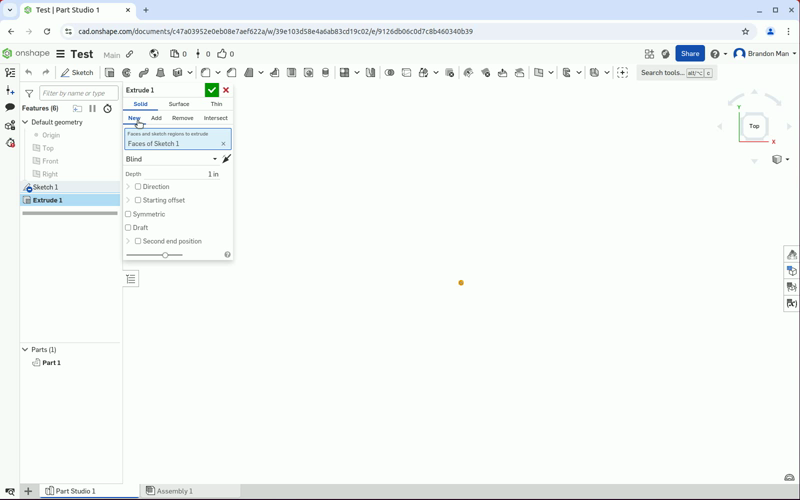
key(tab, 4)
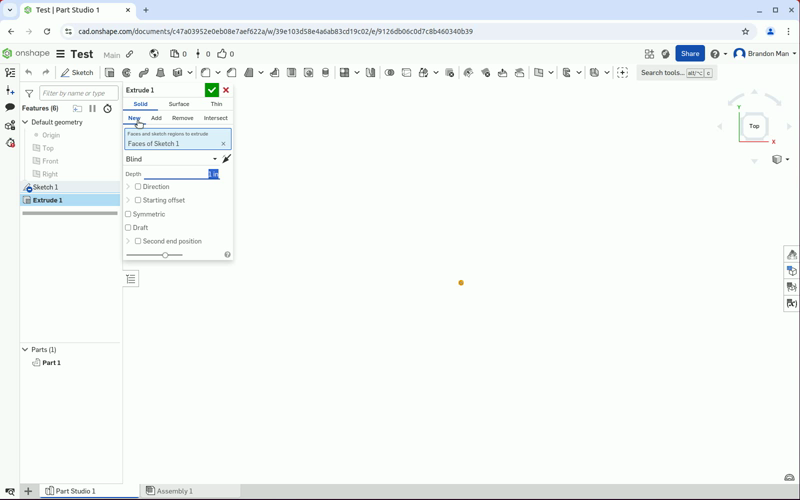
text(23.108)
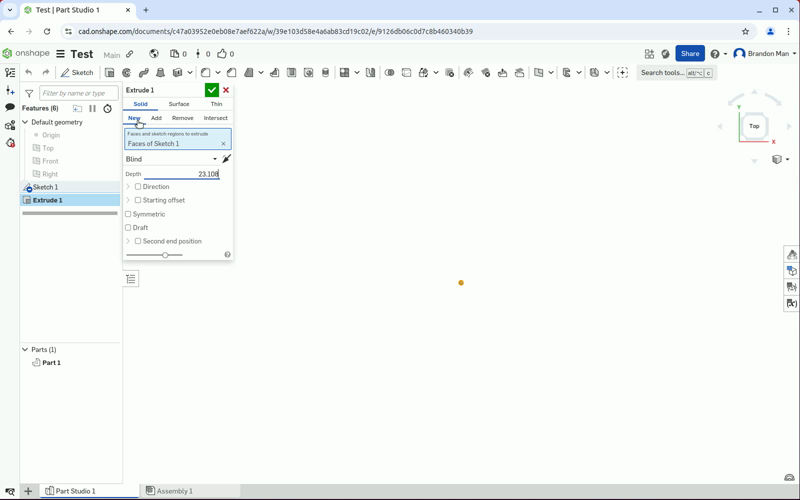
key(enter)
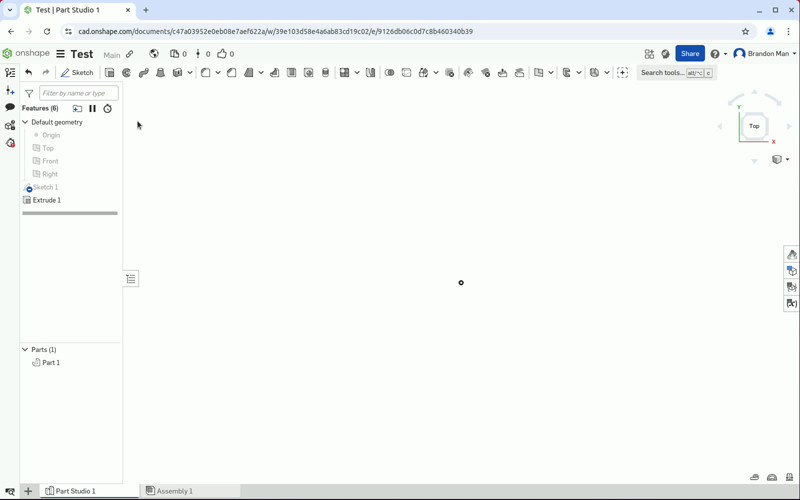
key(shift+h)
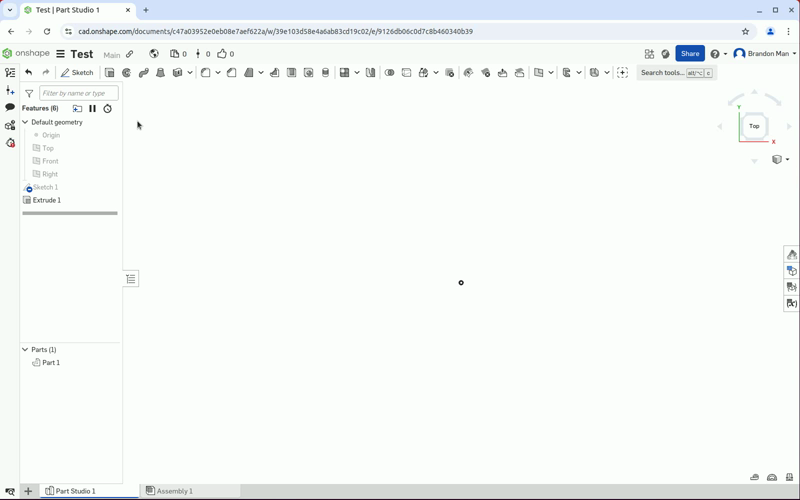
key(shift+h)
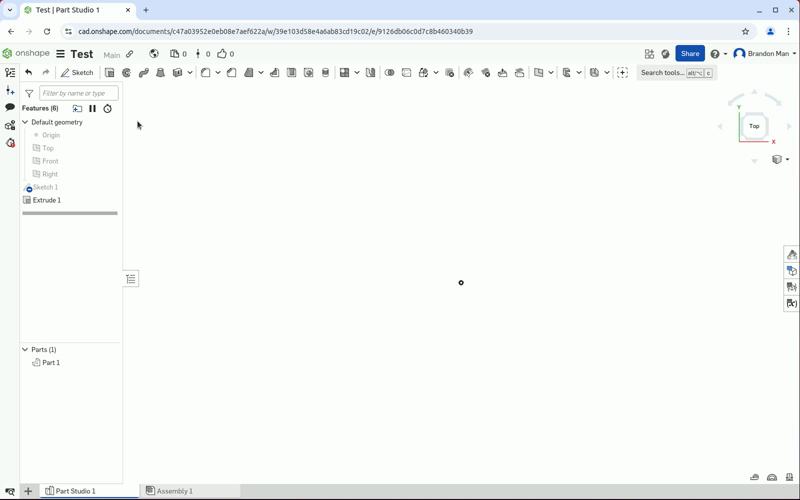
mouse_move(73, 189)
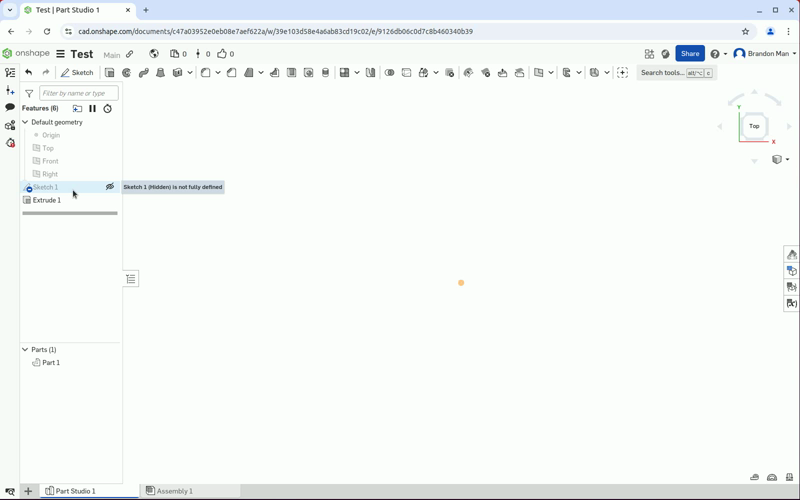
click(73, 189)
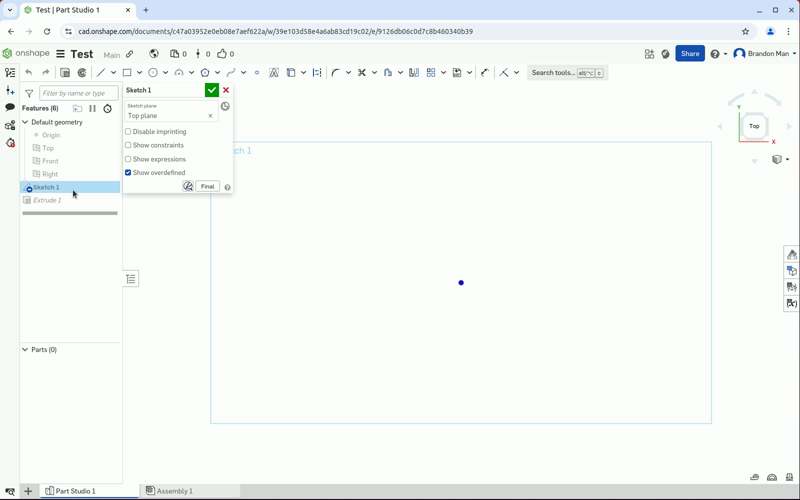
mouse_move(229, 92)
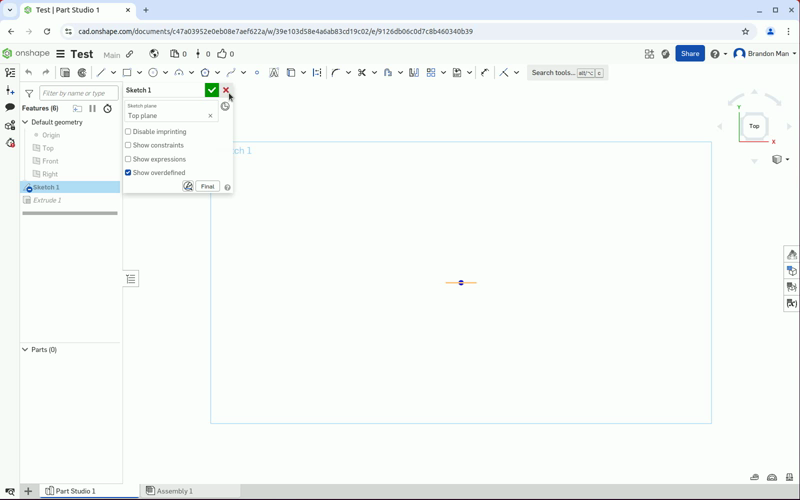
click(229, 92)
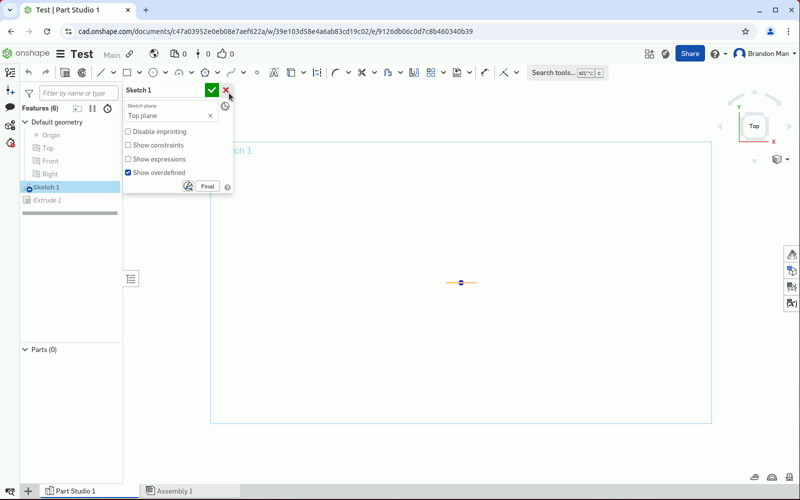
key(shift+s)
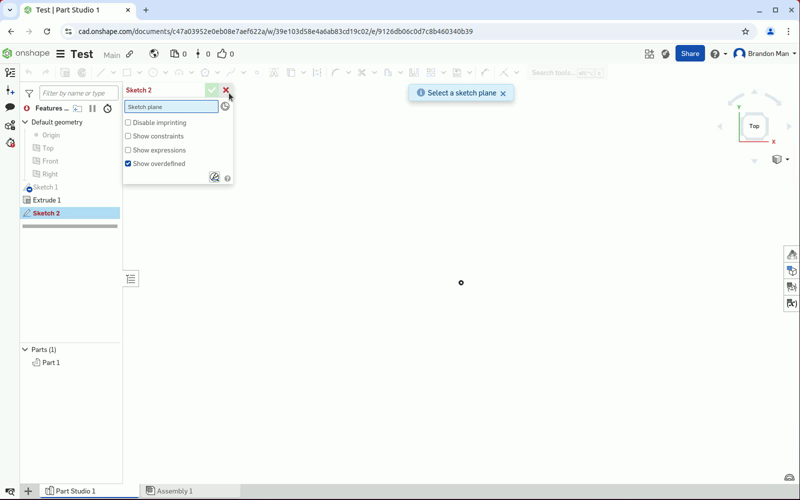
mouse_move(73, 150)
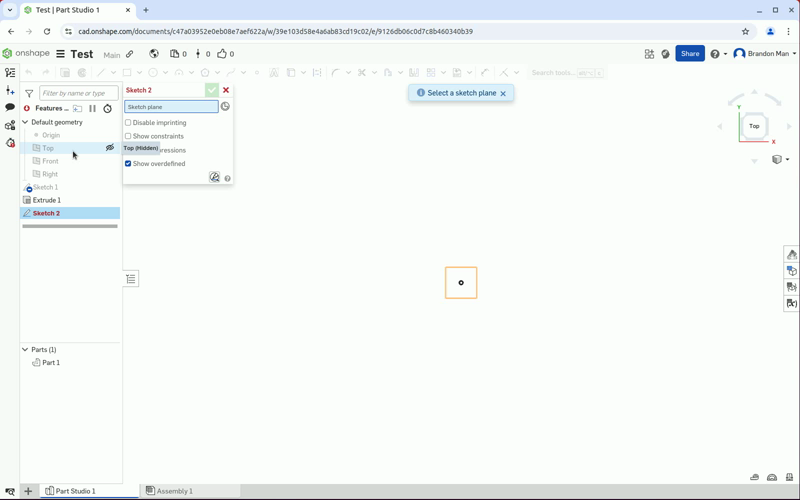
click(73, 150)
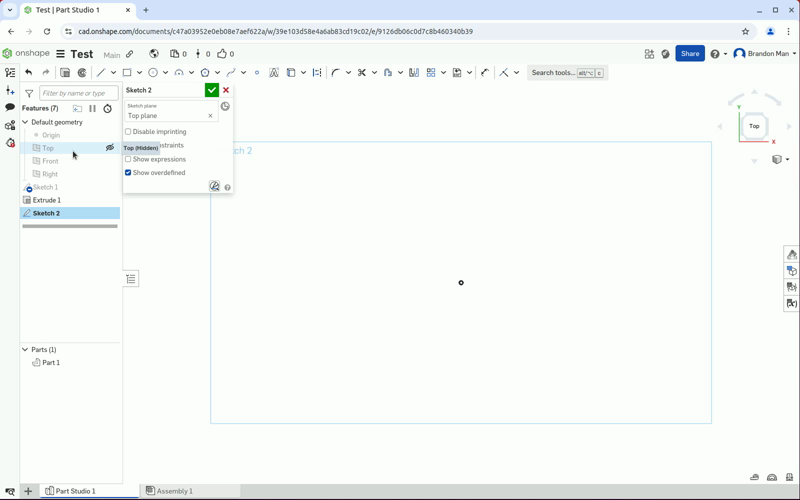
mouse_move(73, 352)
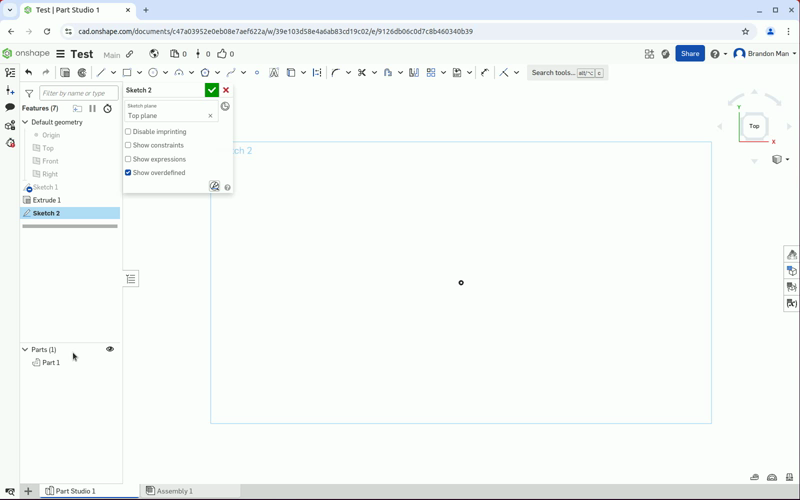
key(y)
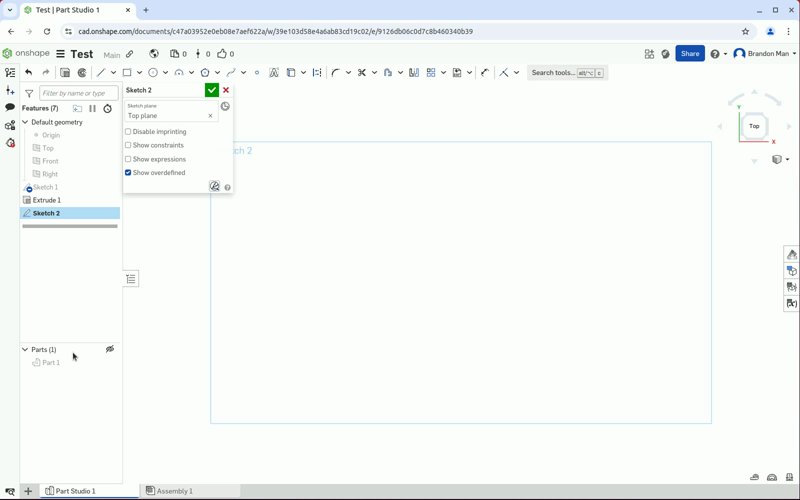
key(c)
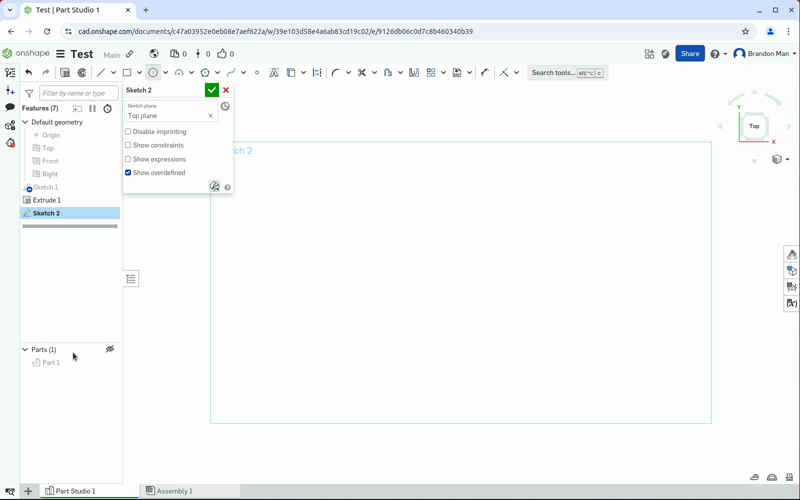
key_down(shift)
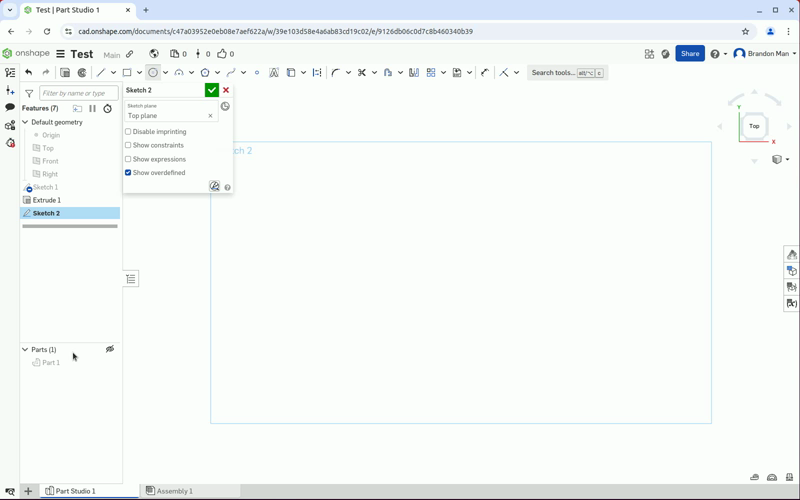
mouse_move(461, 278)
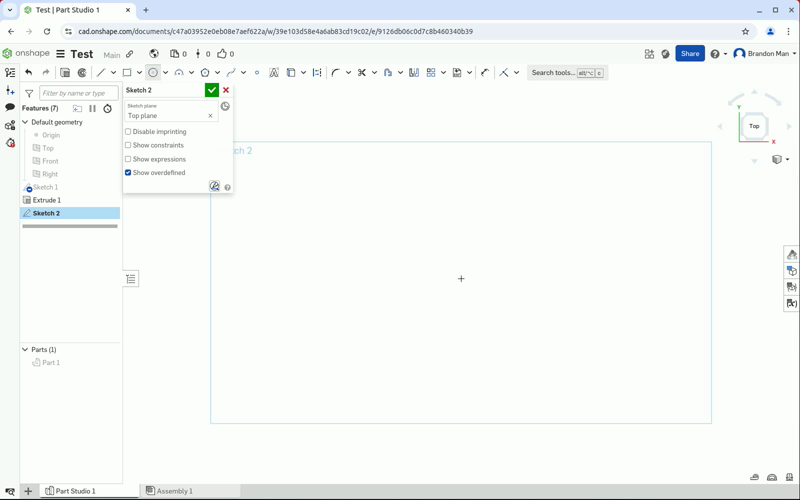
click(461, 278)
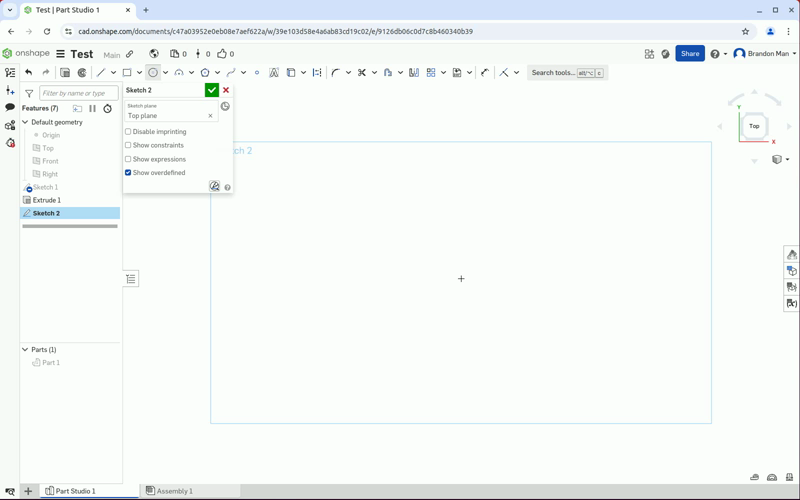
key_up(shift)
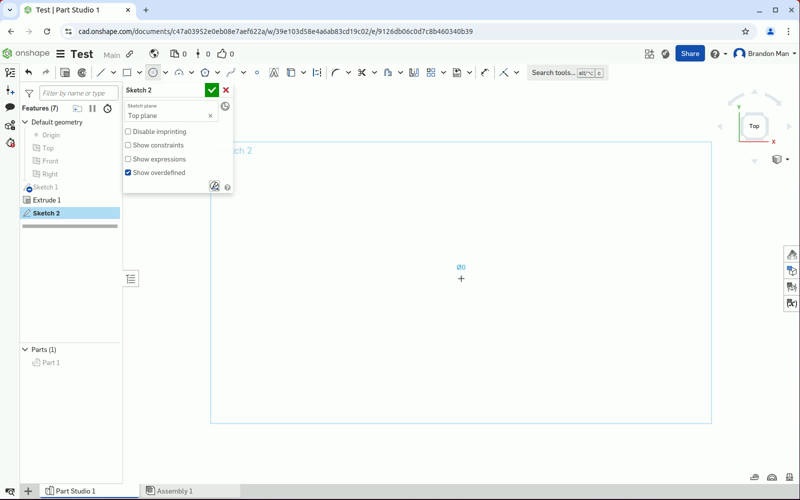
mouse_move(463, 278)
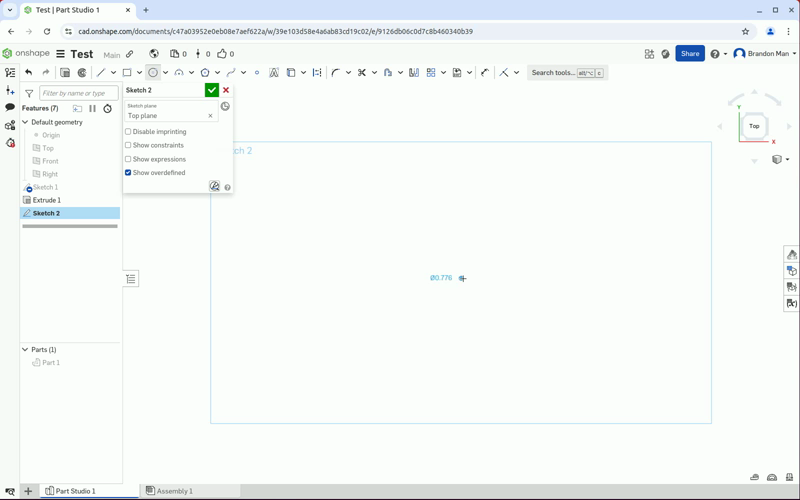
scroll(6)
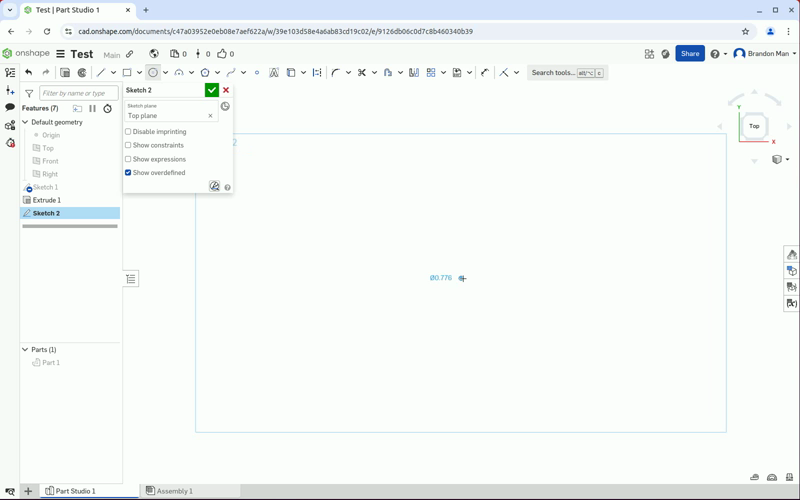
scroll(6)
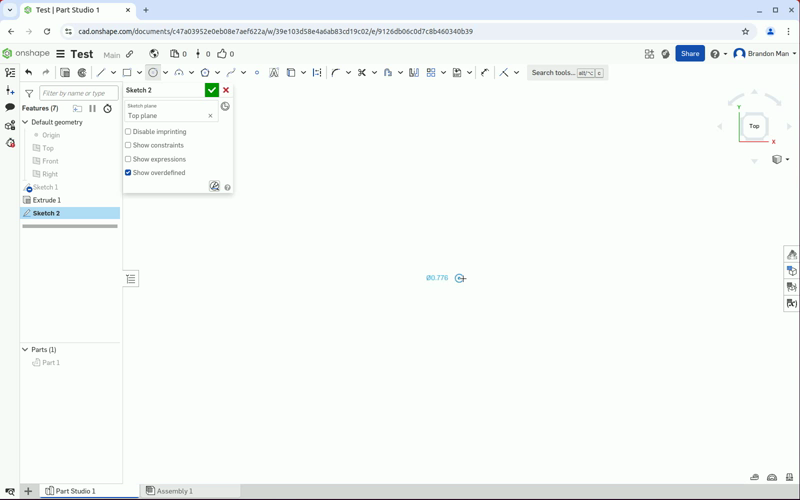
scroll(6)
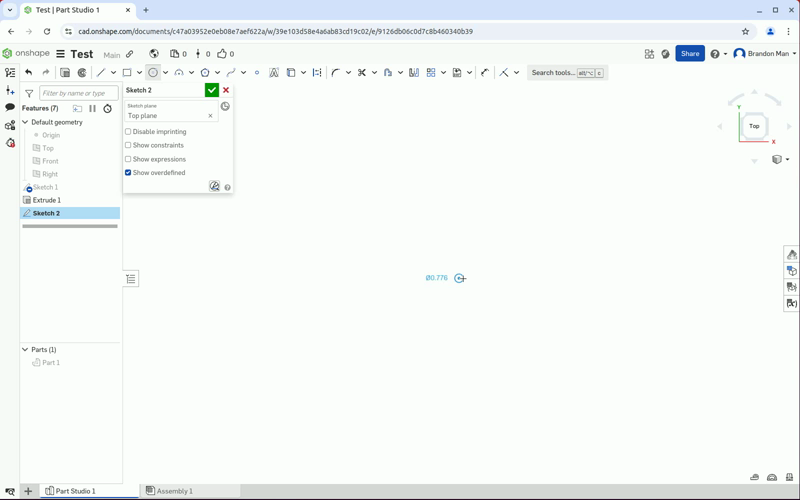
scroll(6)
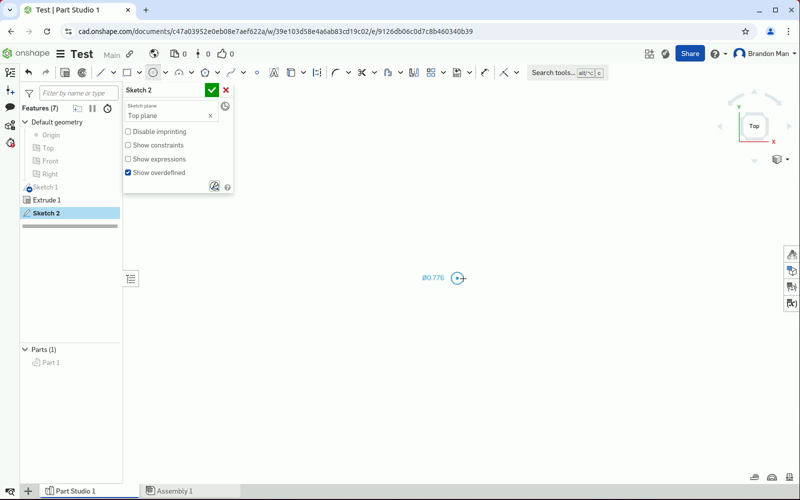
scroll(6)
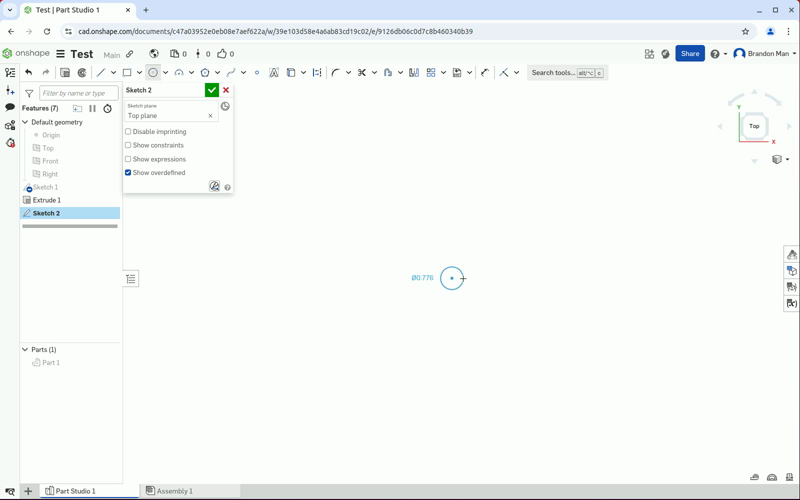
scroll(6)
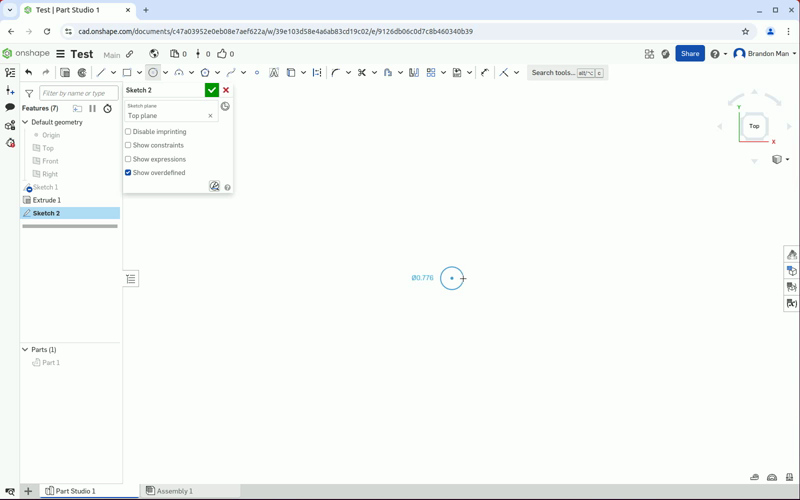
scroll(6)
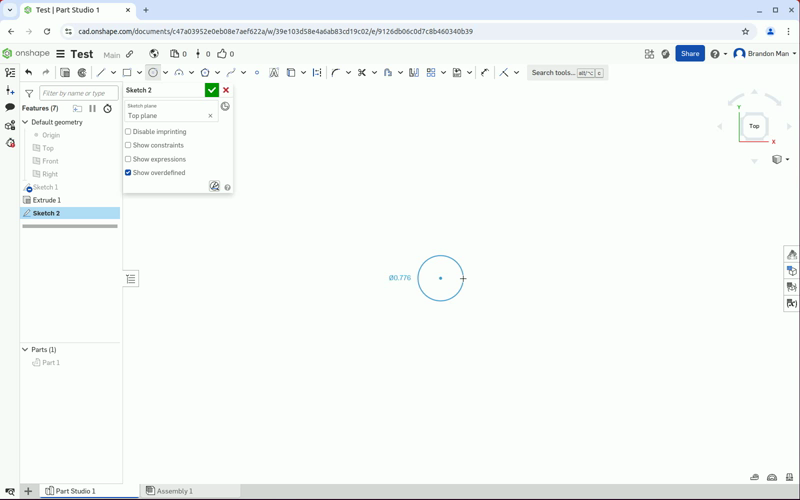
click(463, 278)
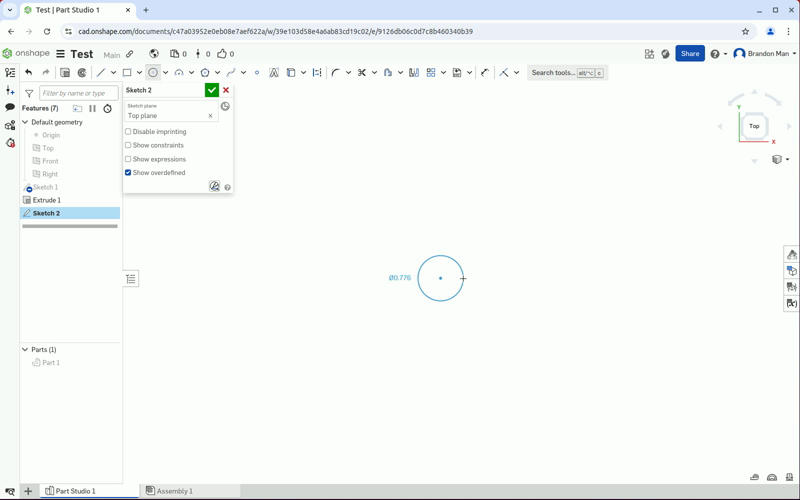
scroll(-6)
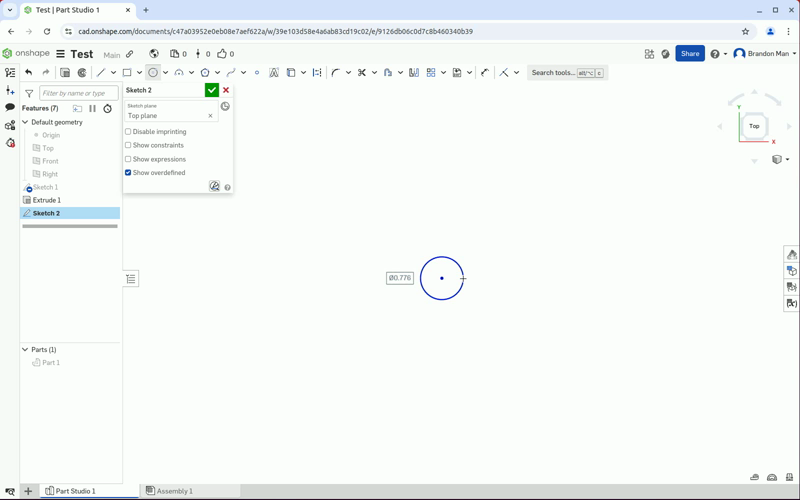
scroll(-6)
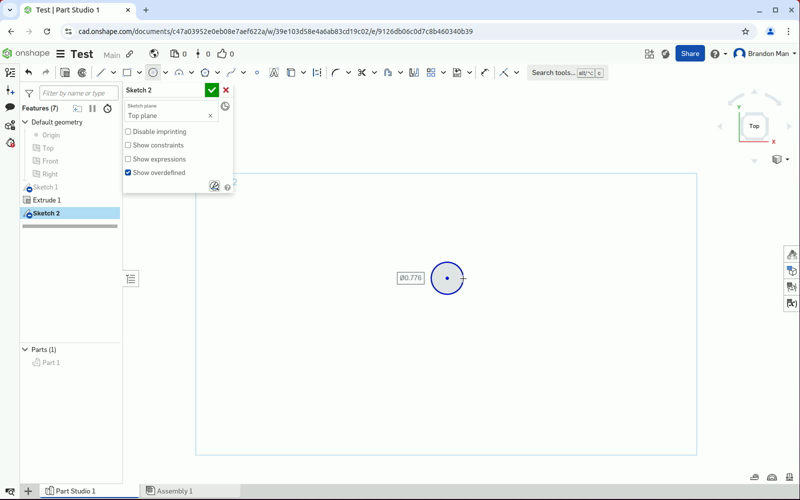
scroll(-6)
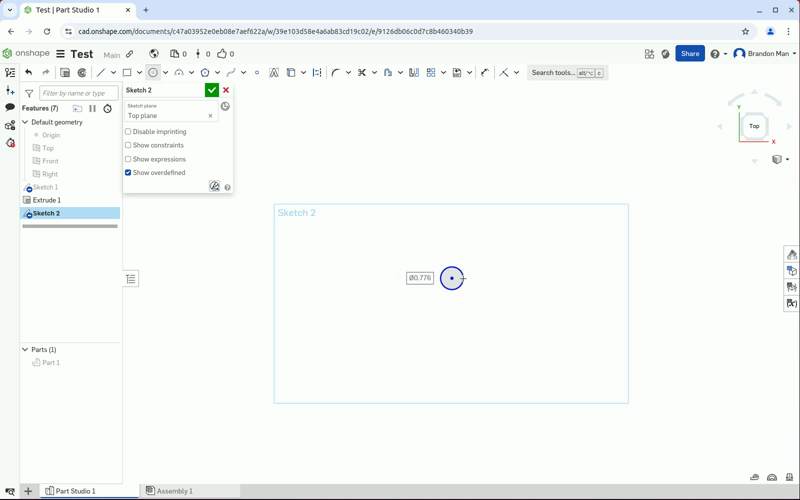
scroll(-6)
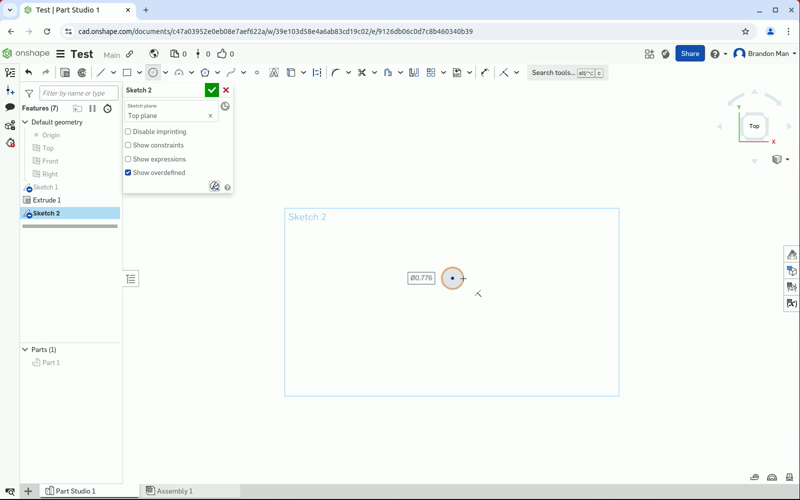
scroll(-6)
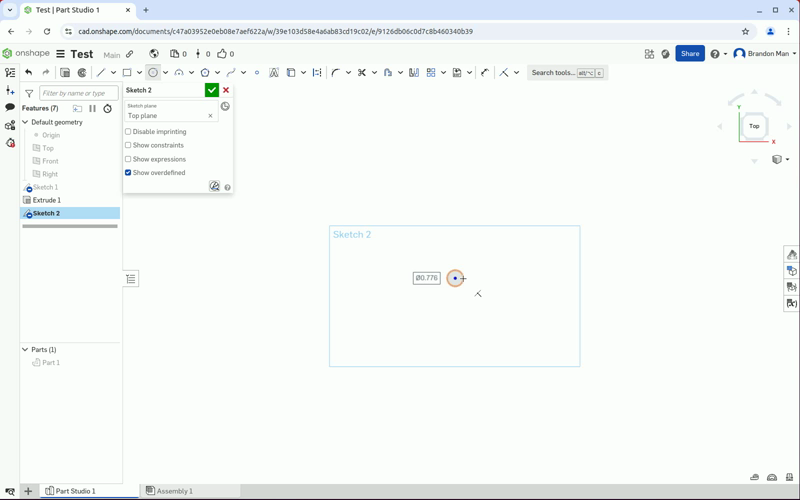
scroll(-6)
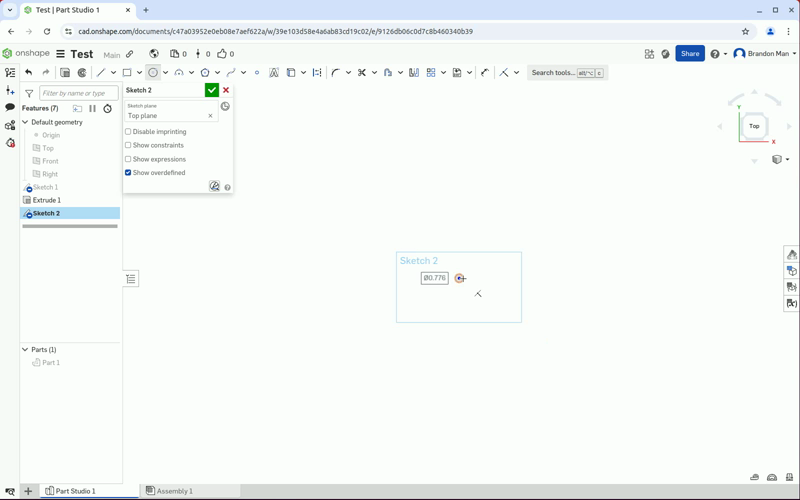
scroll(-6)
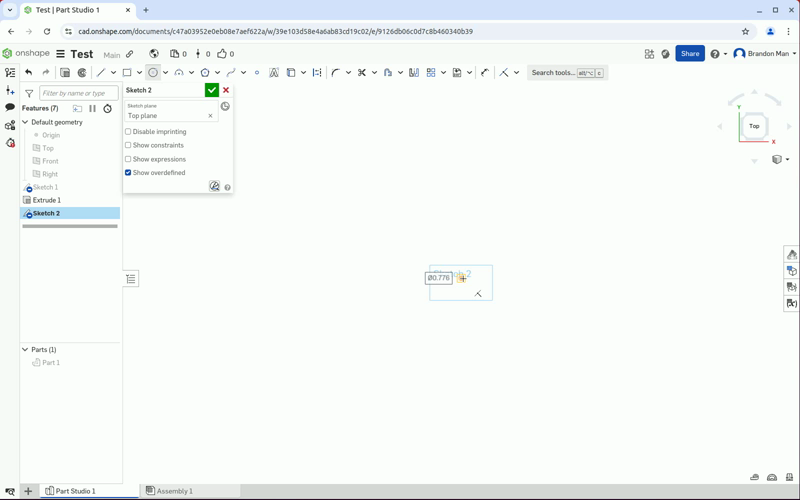
key(esc)
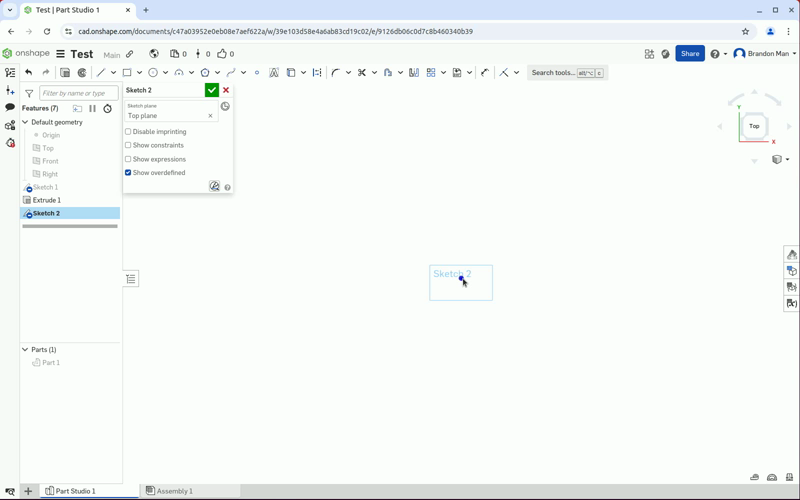
mouse_move(460, 278)
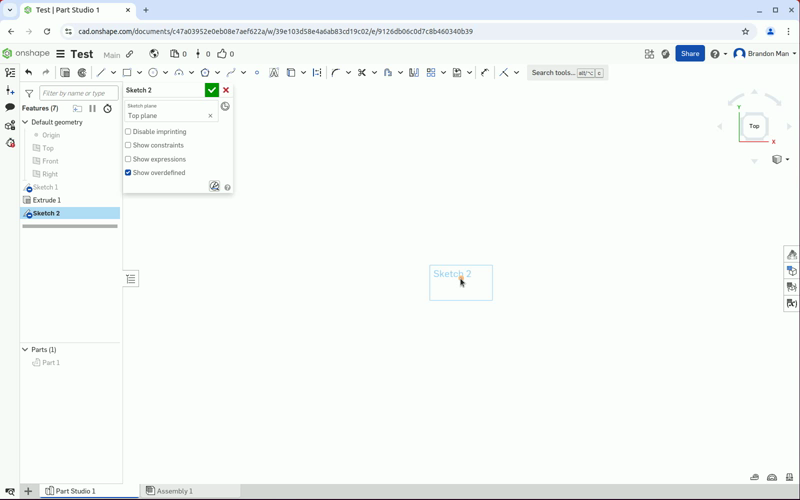
scroll(6)
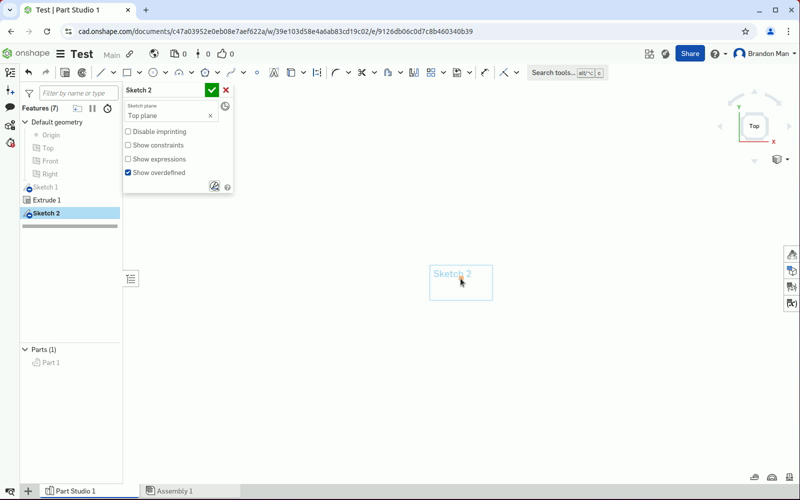
scroll(6)
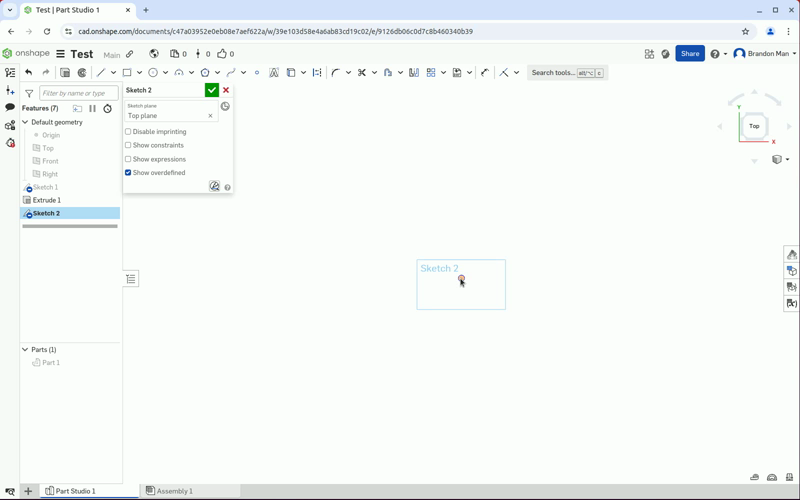
scroll(6)
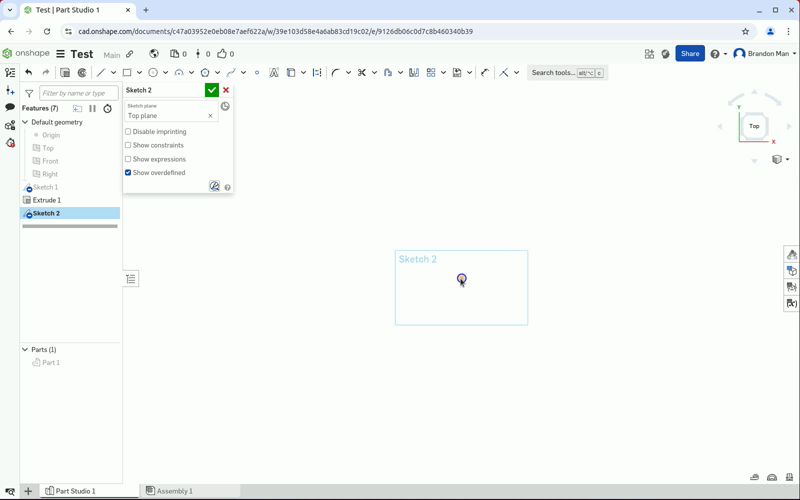
scroll(6)
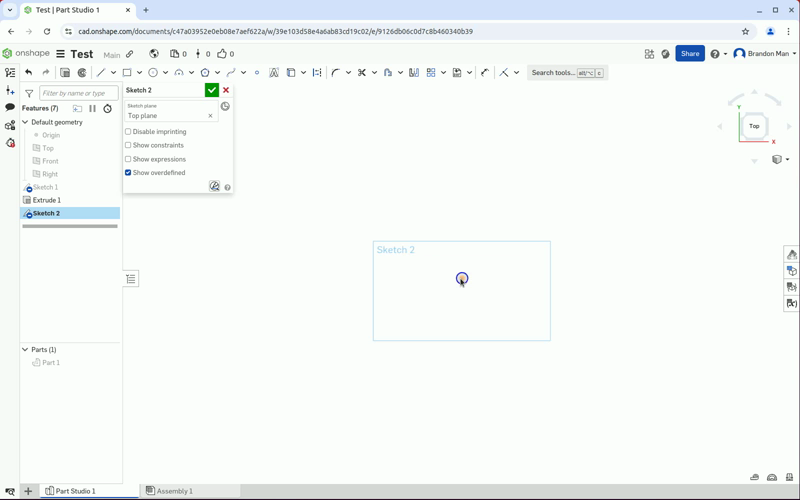
scroll(6)
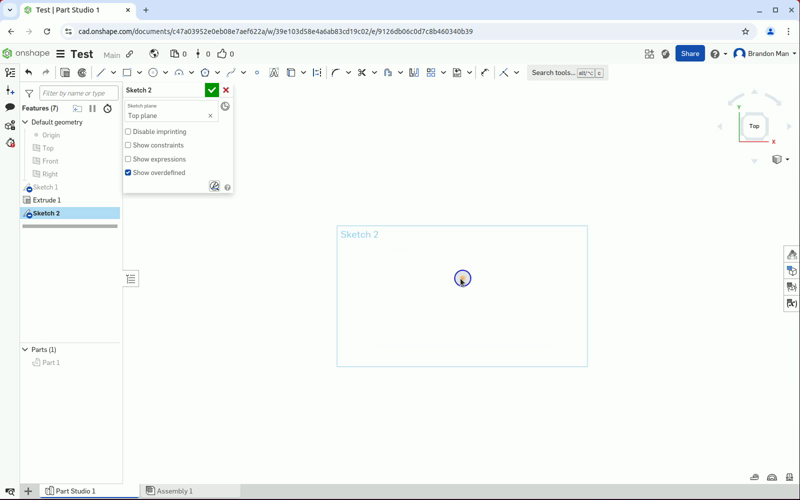
scroll(6)
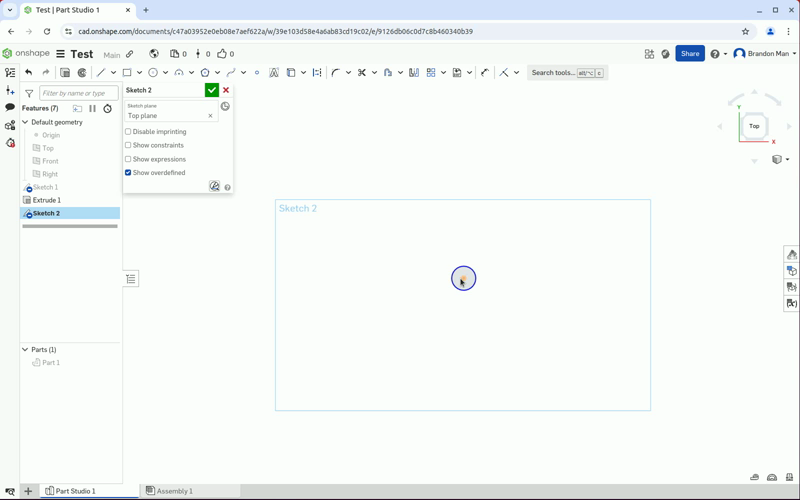
scroll(6)
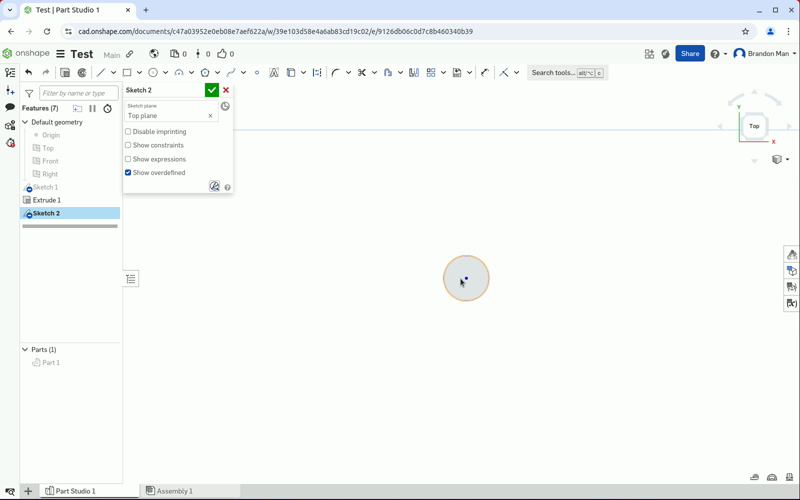
click(460, 278)
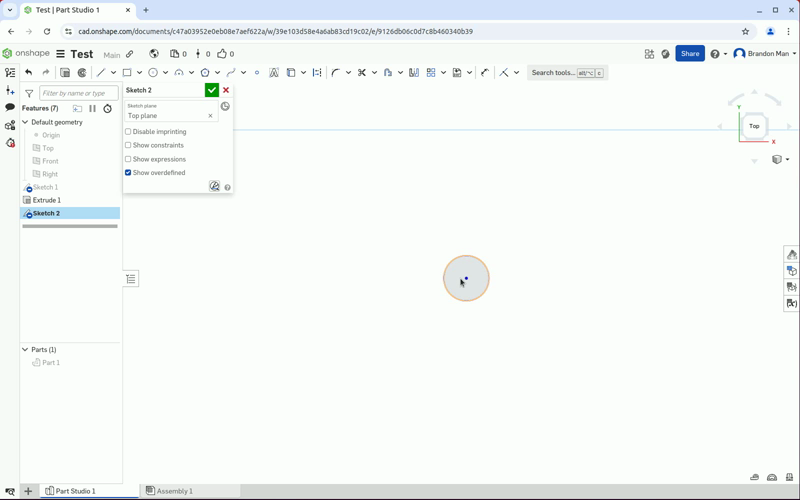
scroll(-6)
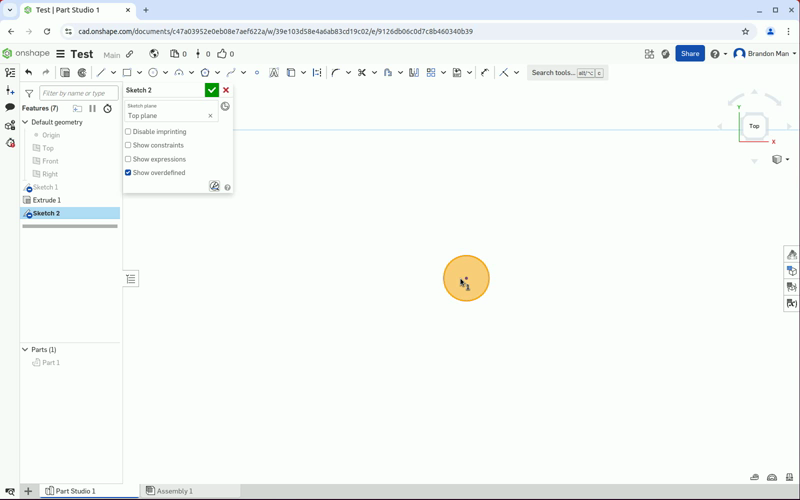
scroll(-6)
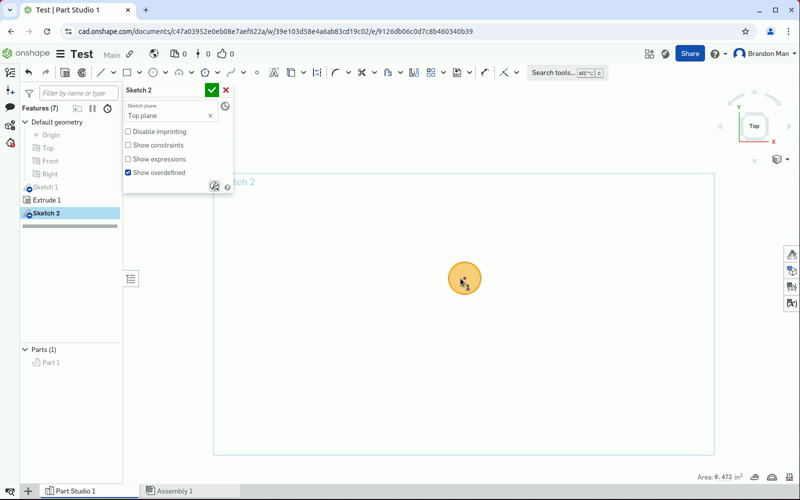
scroll(-6)
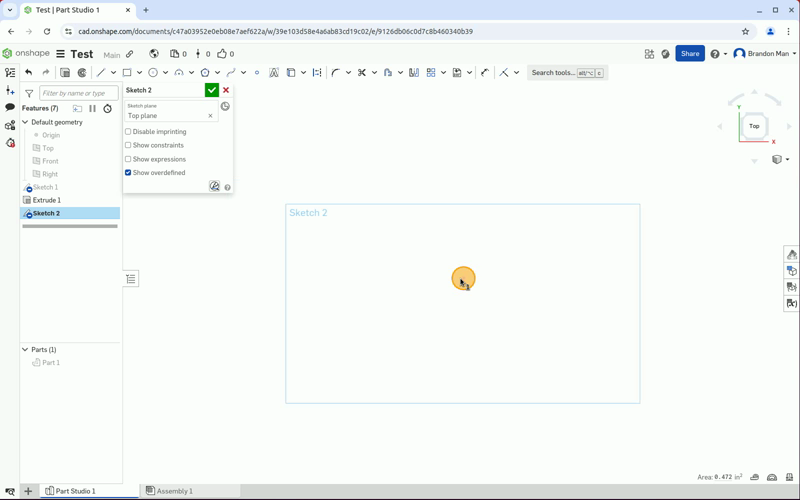
scroll(-6)
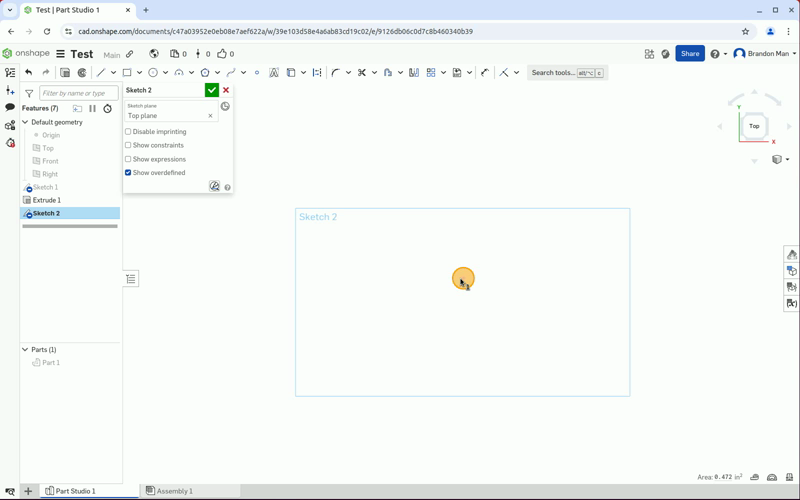
scroll(-6)
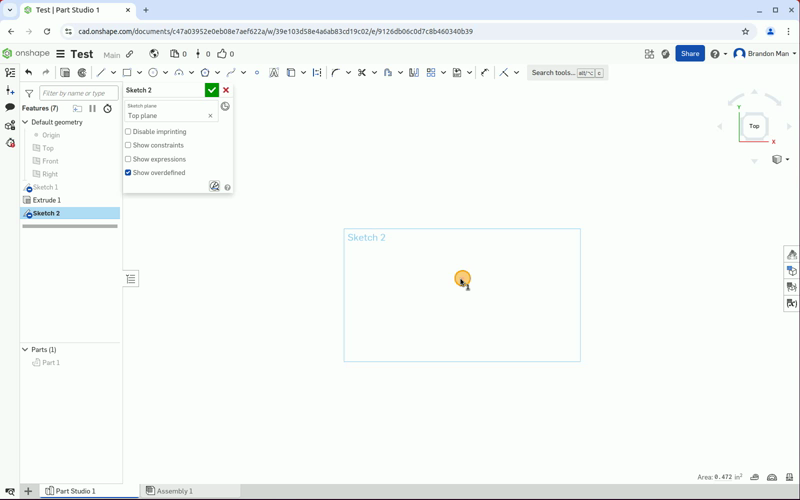
scroll(-6)
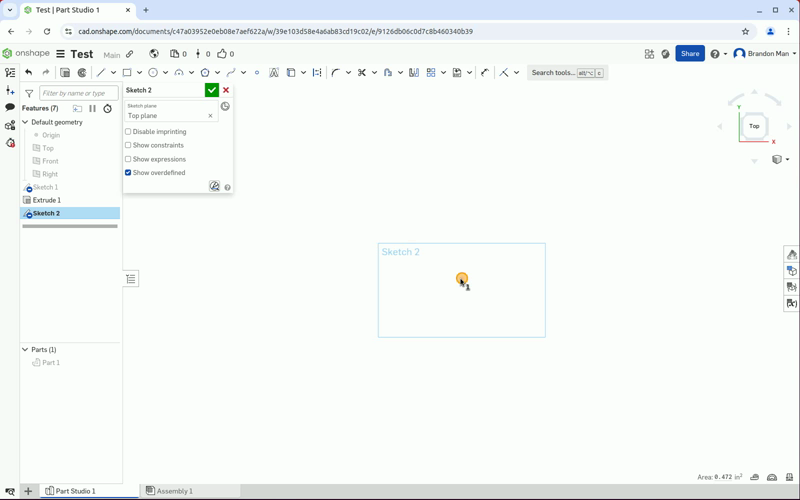
scroll(-6)
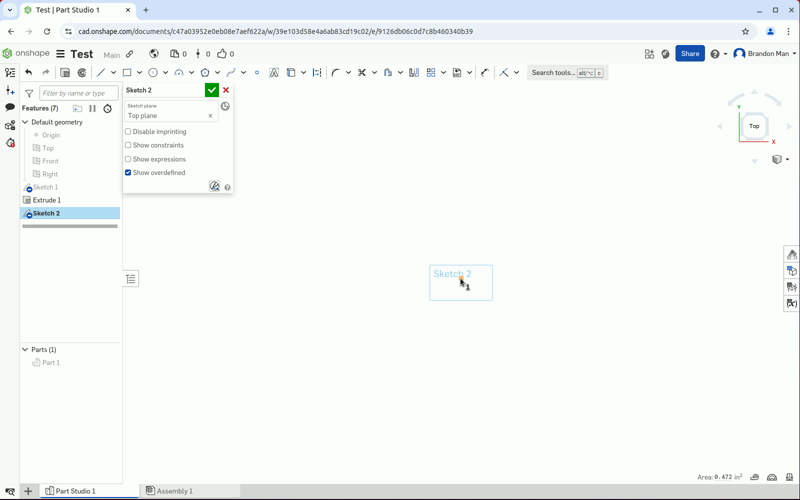
mouse_move(73, 352)
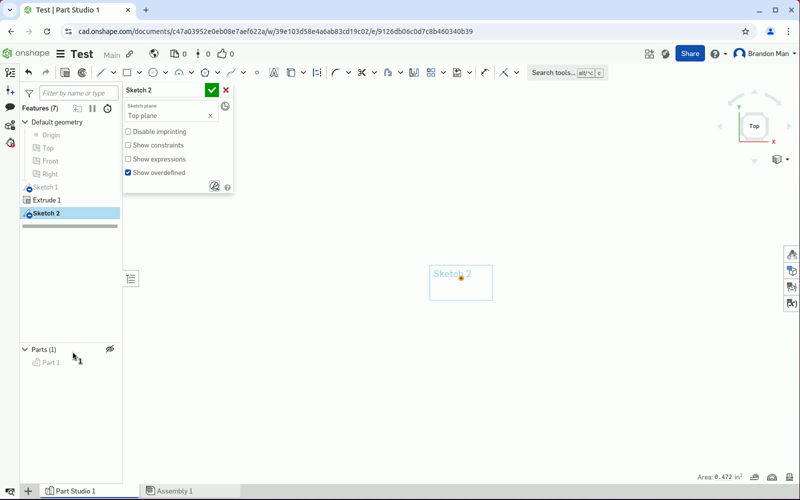
key(shift+y)
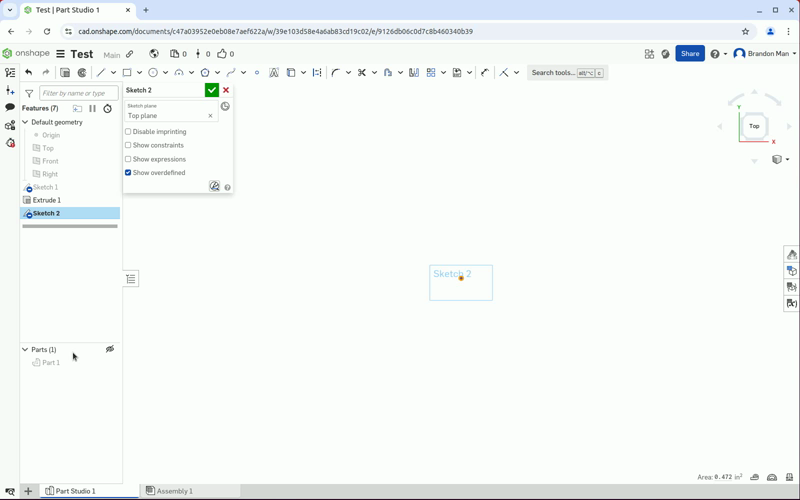
key(shift+e)
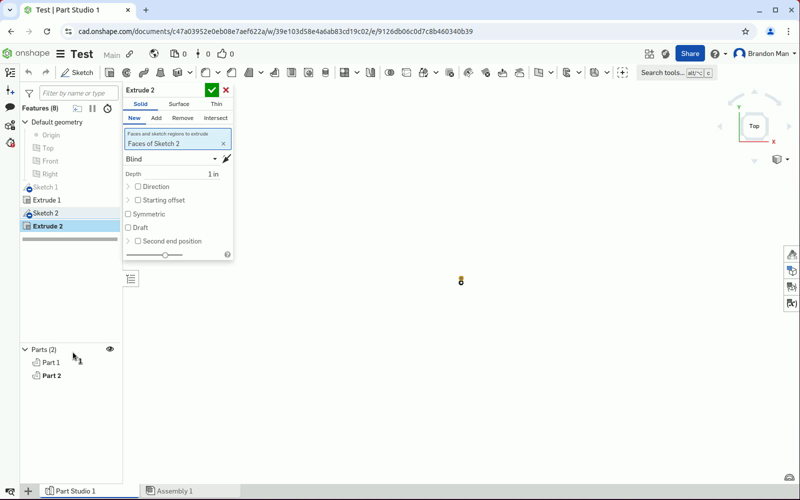
mouse_move(143, 106)
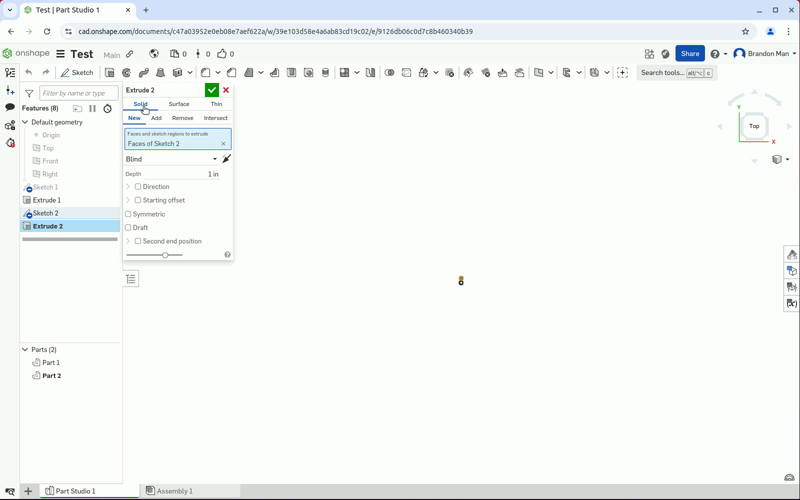
click(143, 106)
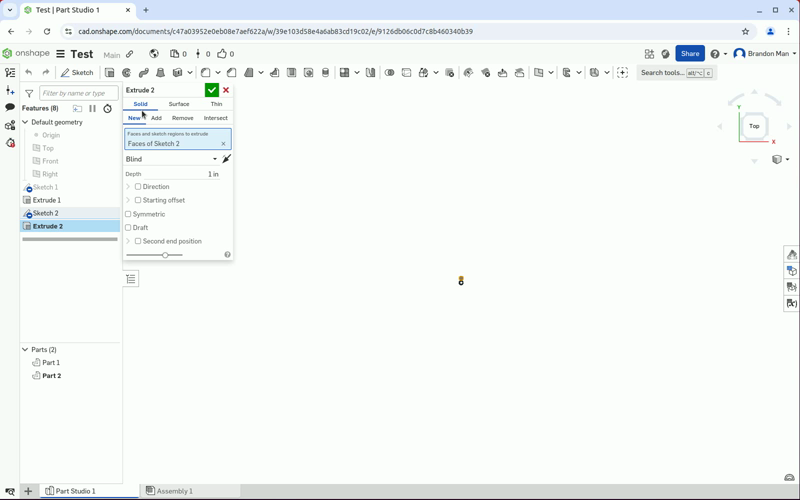
mouse_move(137, 120)
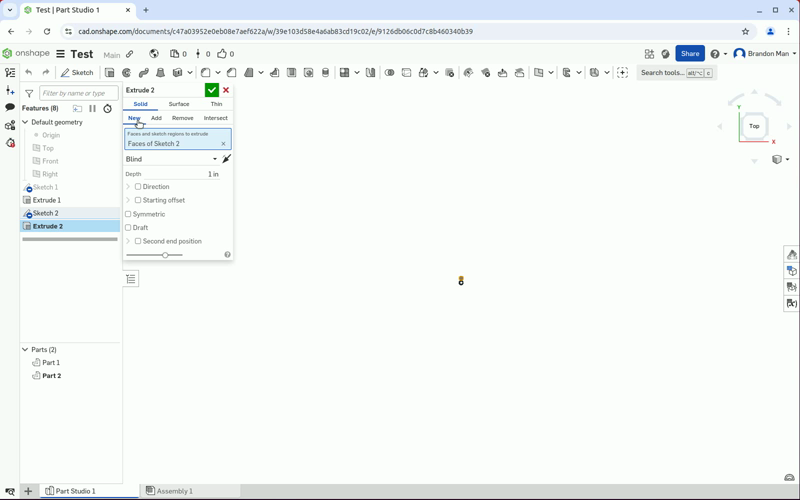
click(137, 120)
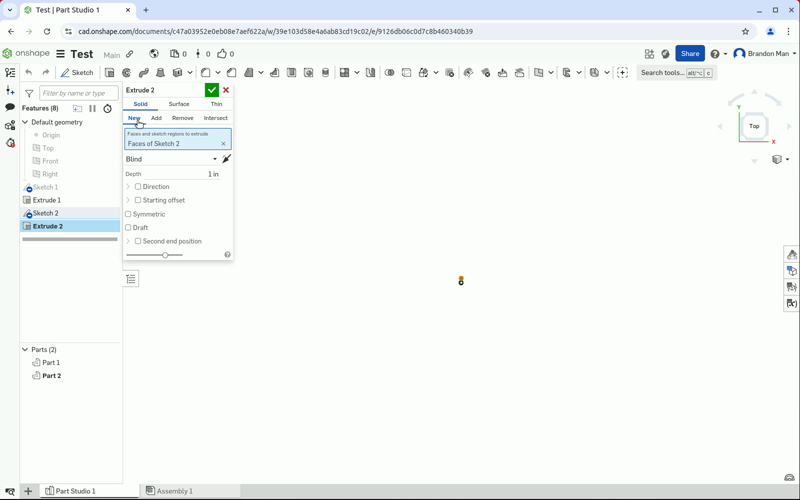
key(tab, 4)
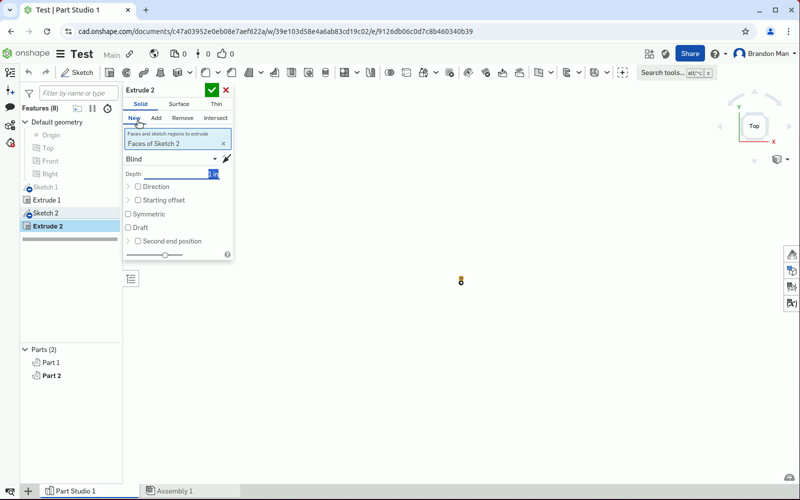
text(21.905)
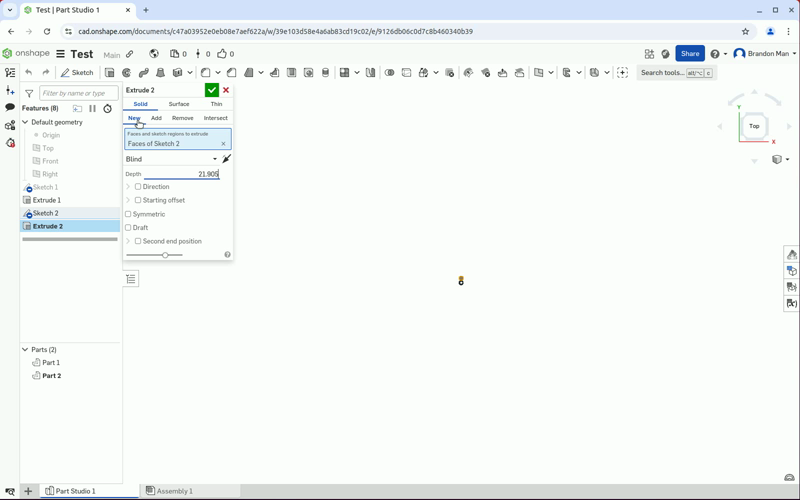
key(enter)
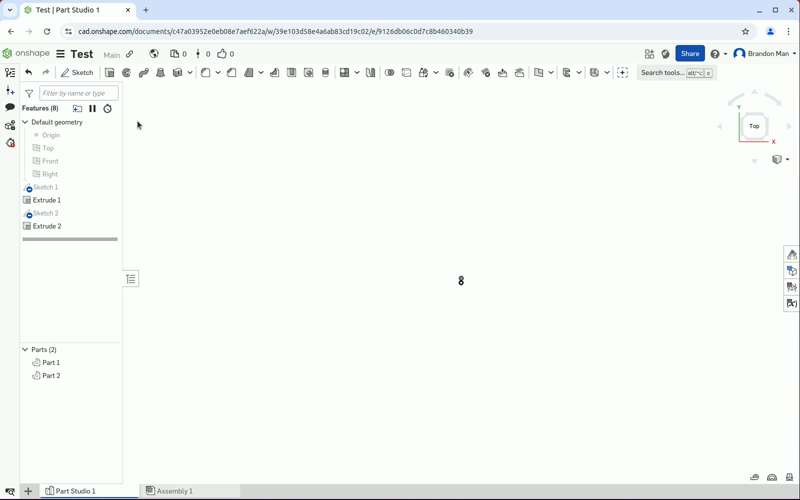
key(shift+h)
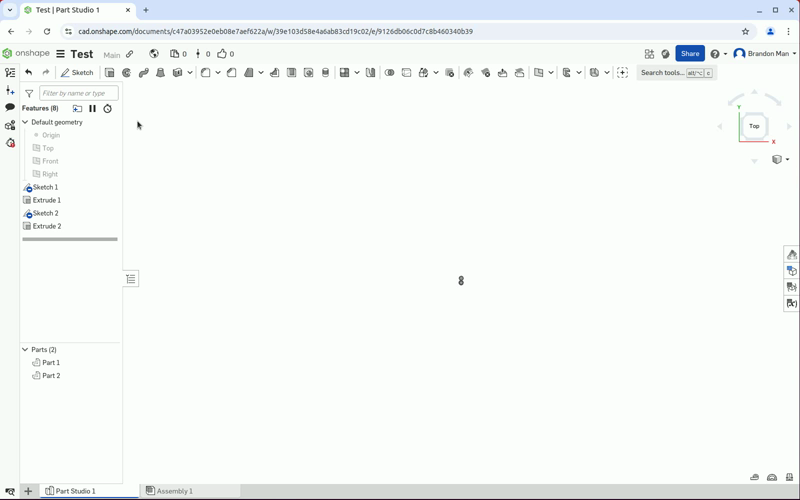
key(shift+h)
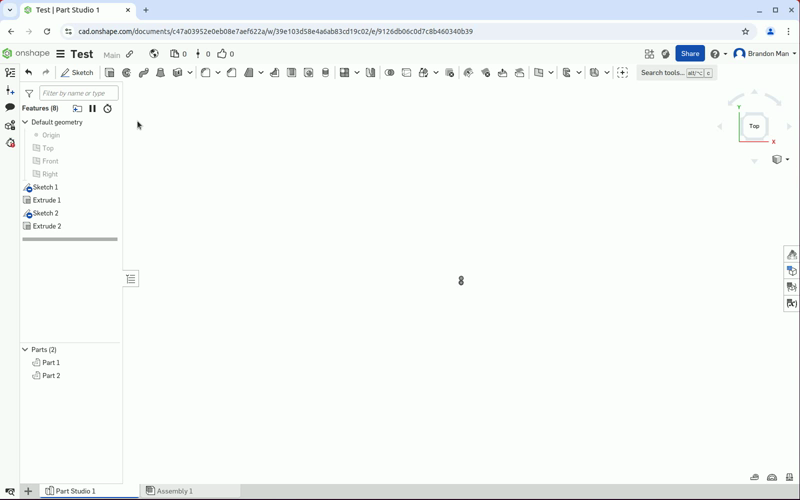
key(shift+7)
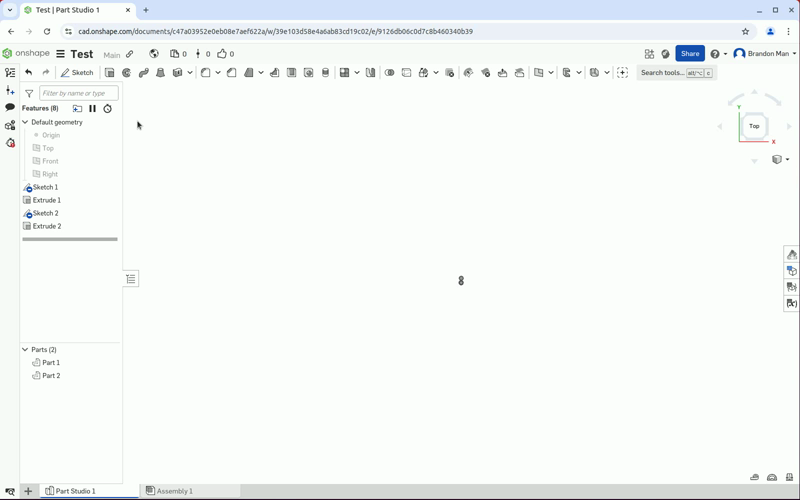
key(up, 3)
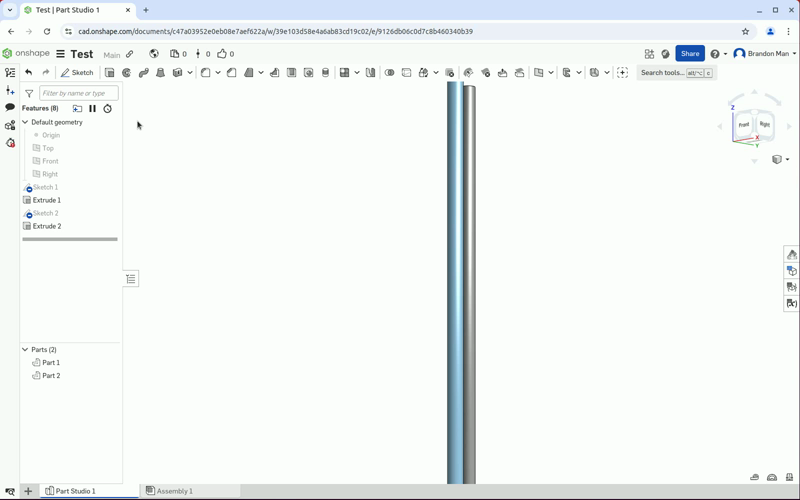
key(left, 3)
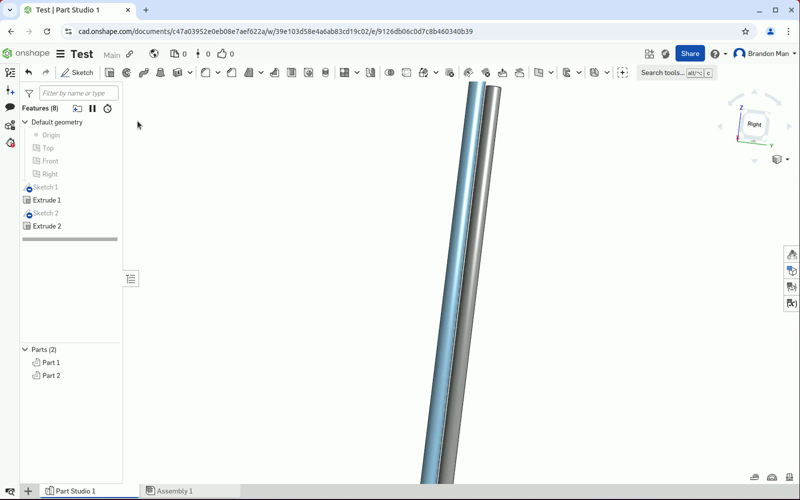
key(right, 3)
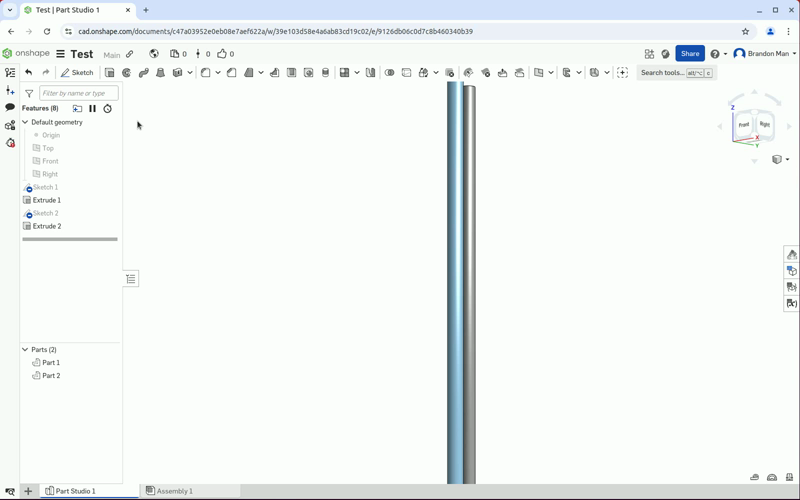
key(down, 3)
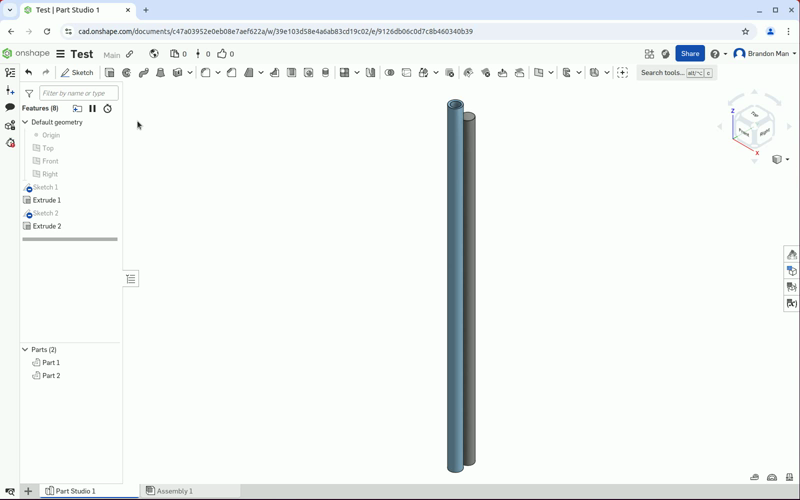
mouse_move(73, 189)
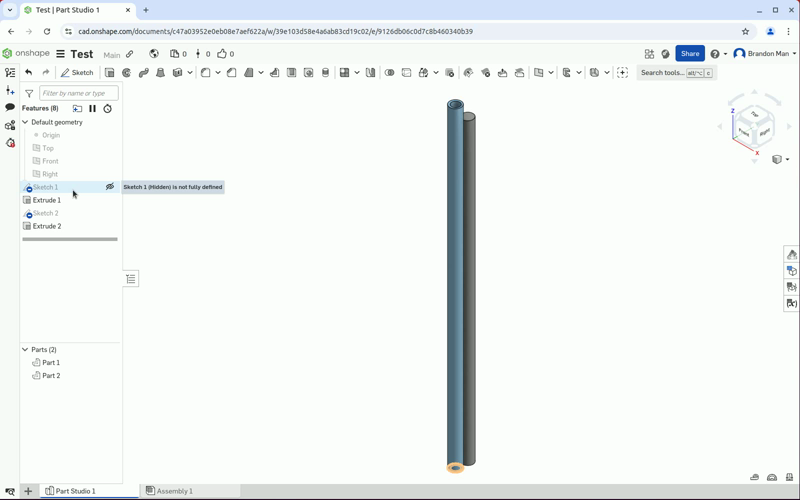
click(73, 189)